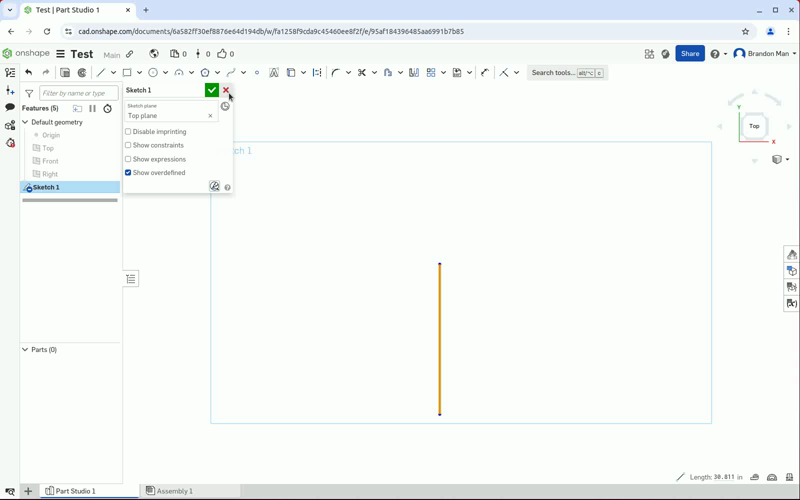
key(shift+h)
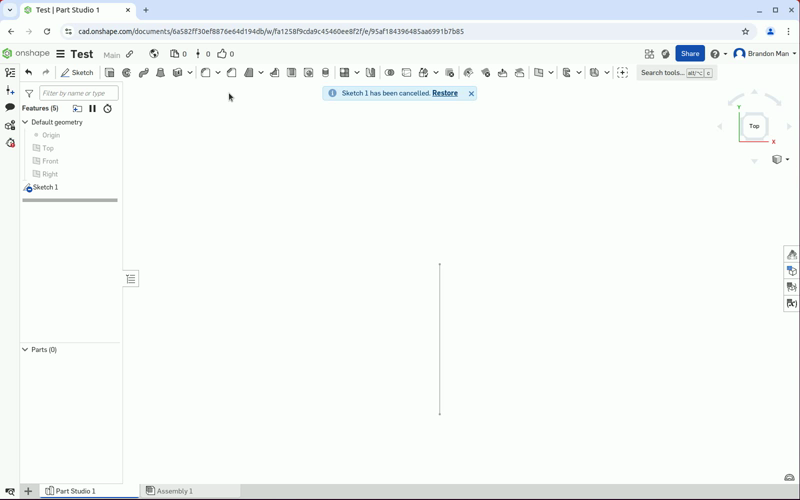
mouse_move(73, 352)
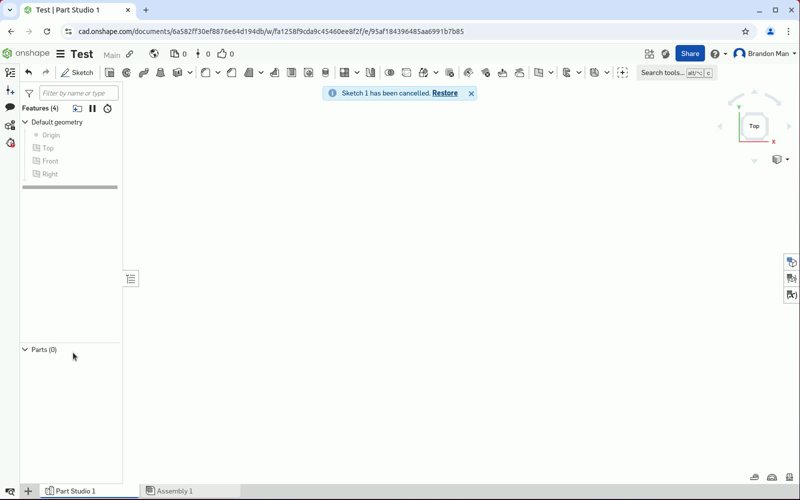
key(y)
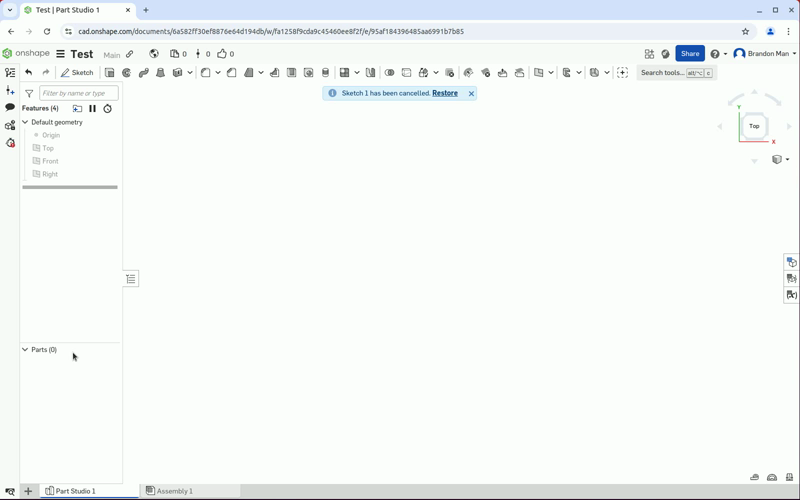
key(shift+p)
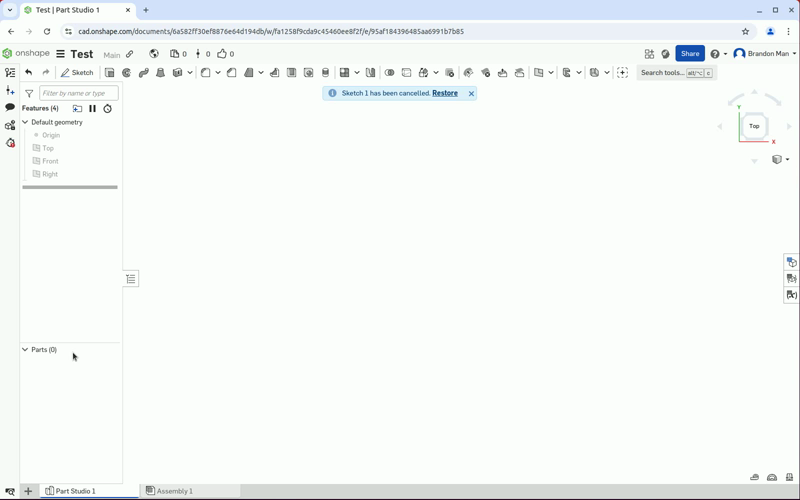
key(space)
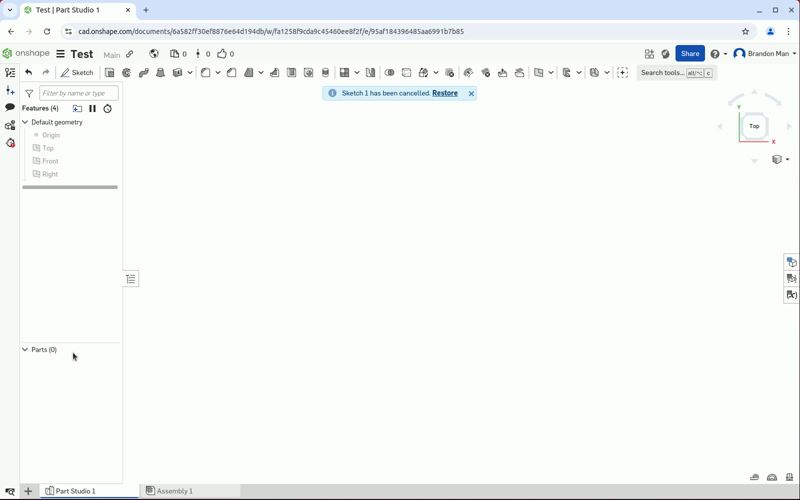
key_down(shift)
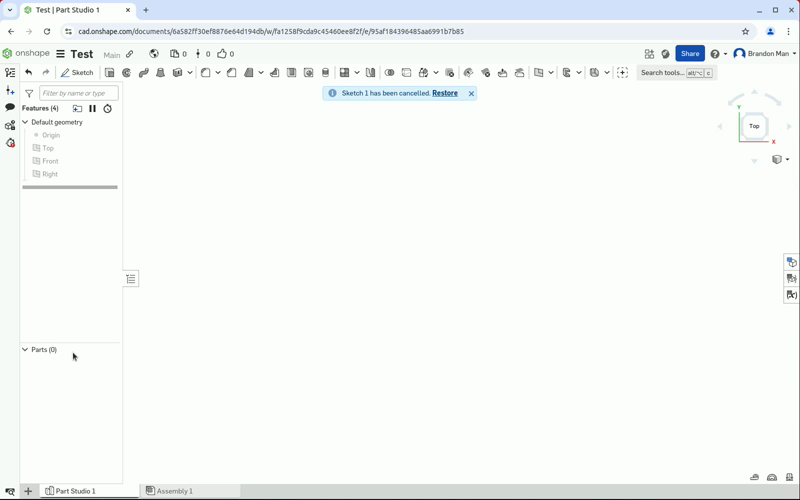
key(up)
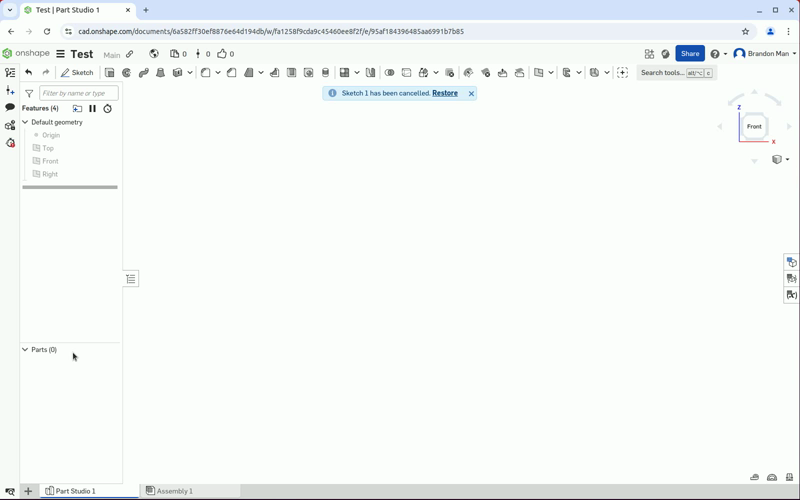
key_up(shift)
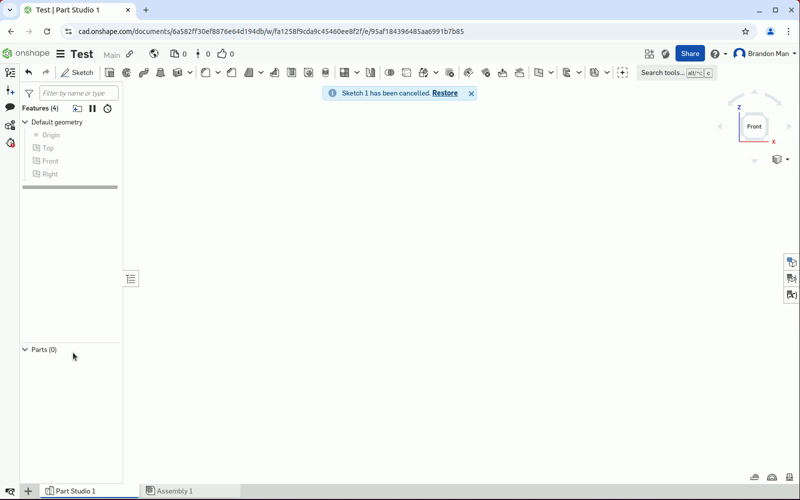
key(space)
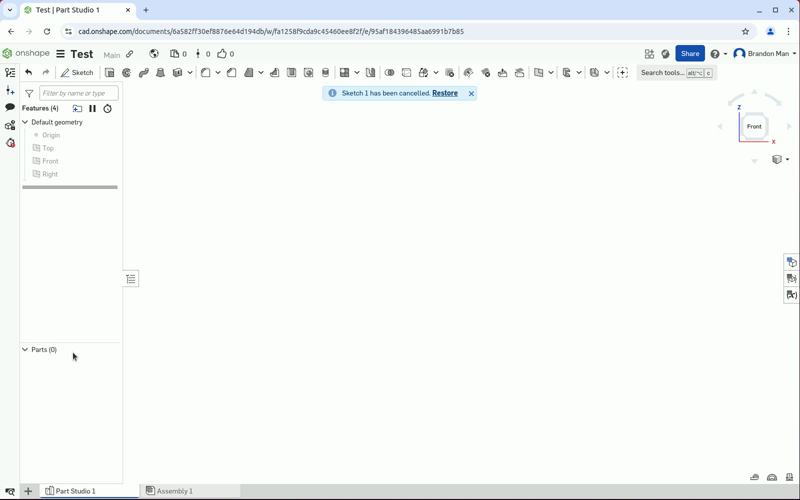
key_down(shift)
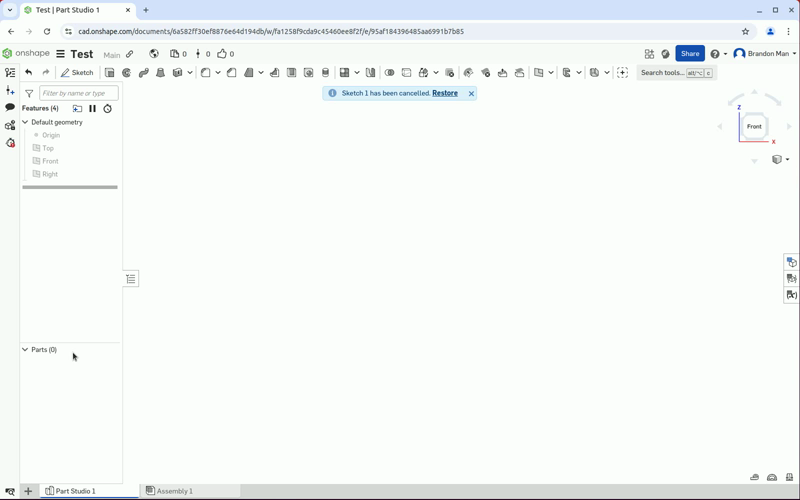
key(left)
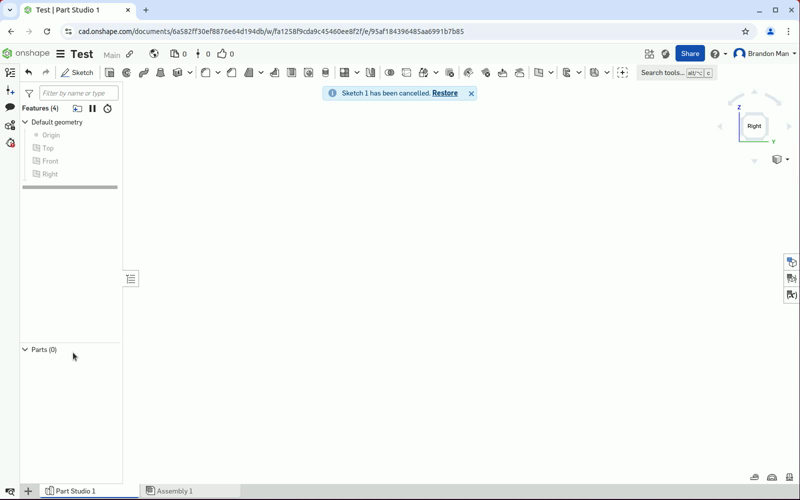
key_up(shift)
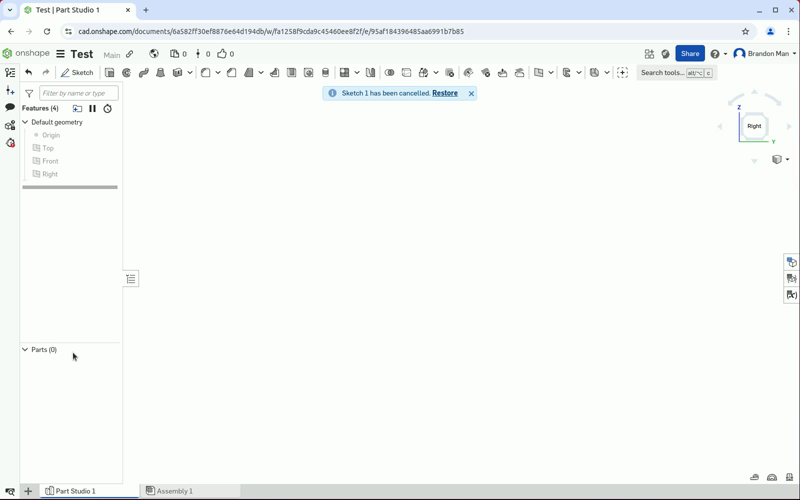
mouse_move(73, 352)
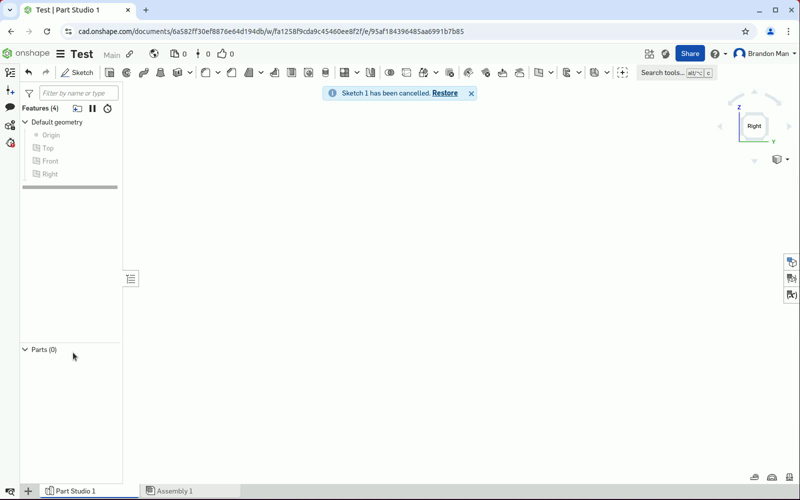
key(shift+y)
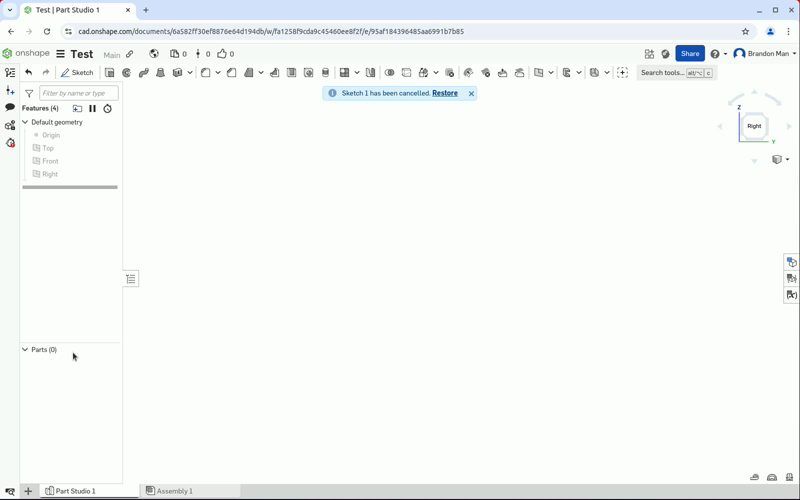
key(shift+s)
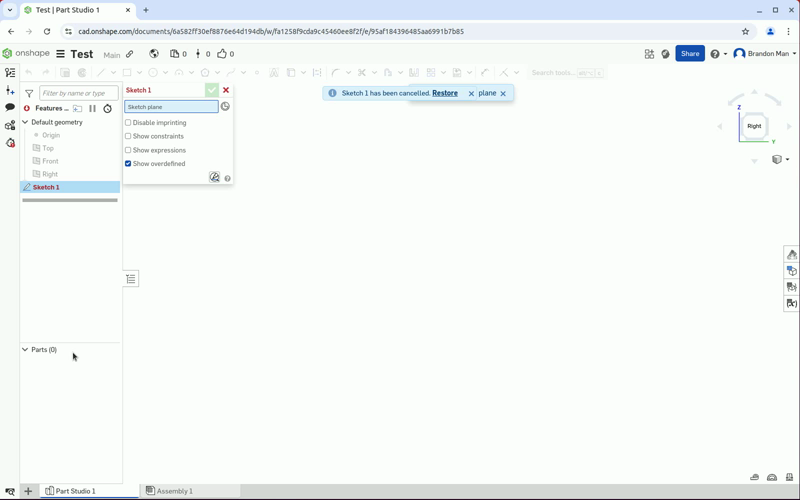
mouse_move(73, 176)
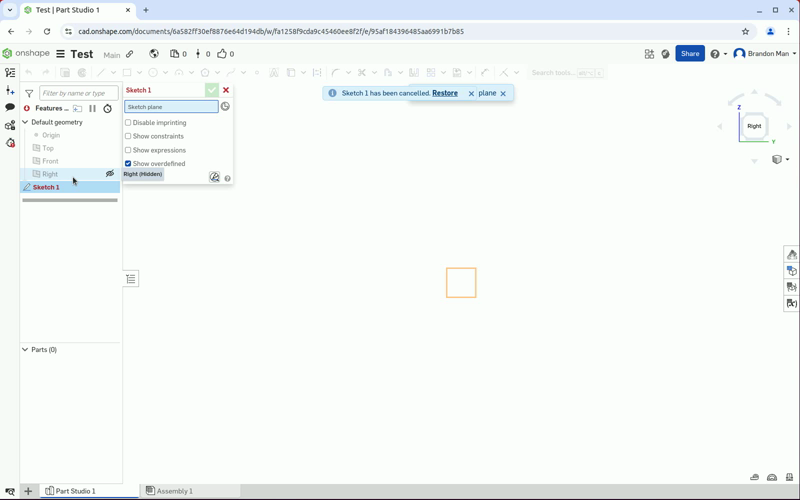
click(73, 176)
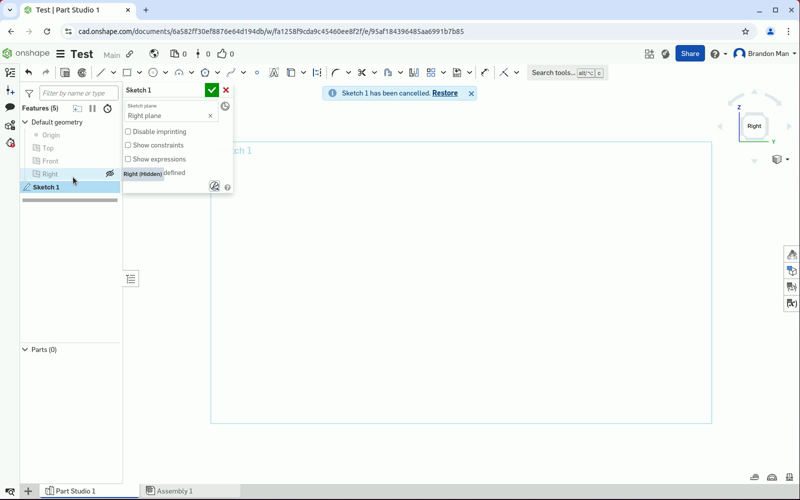
mouse_move(73, 352)
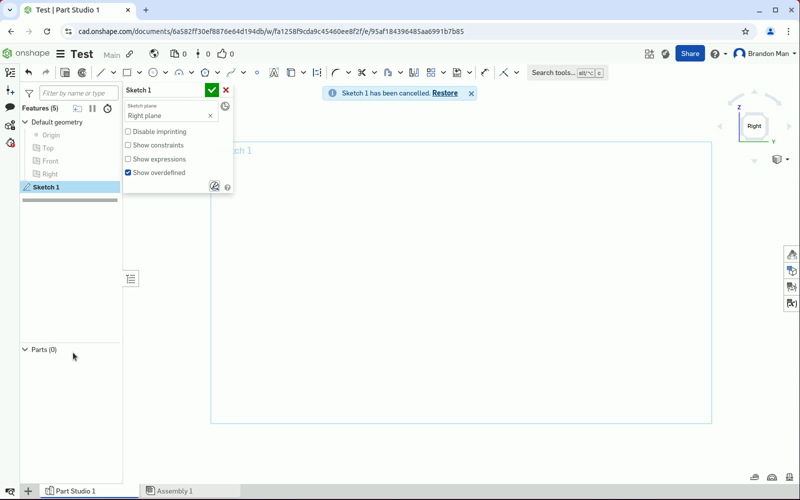
key(y)
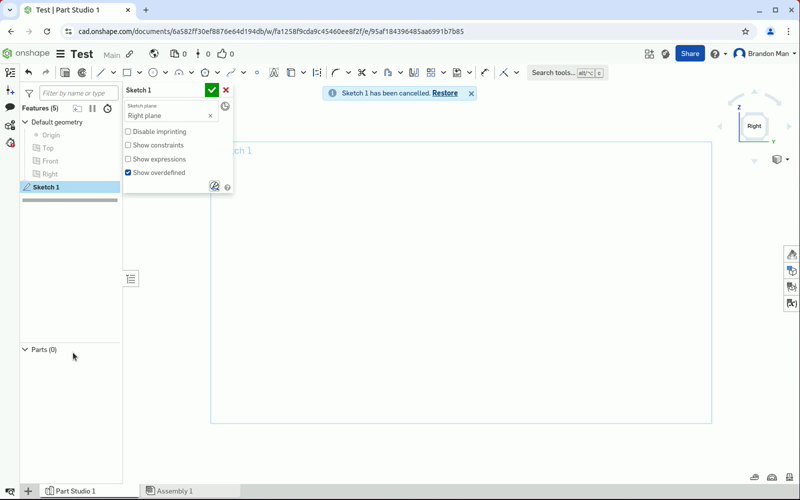
key(l)
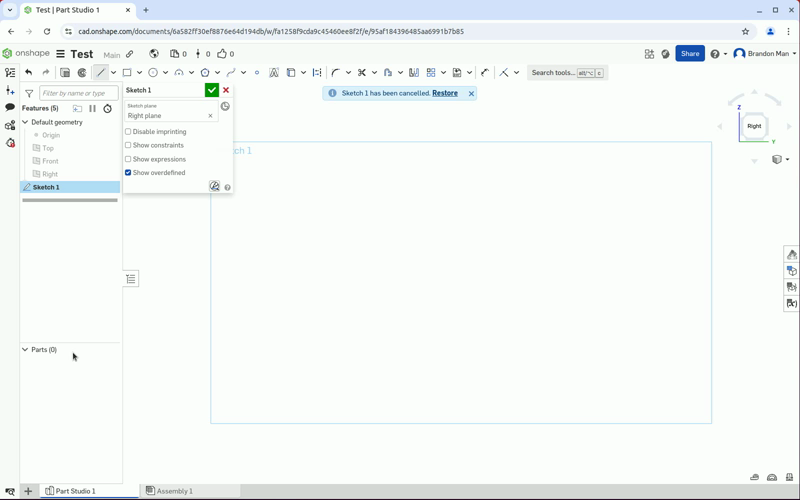
key_down(shift)
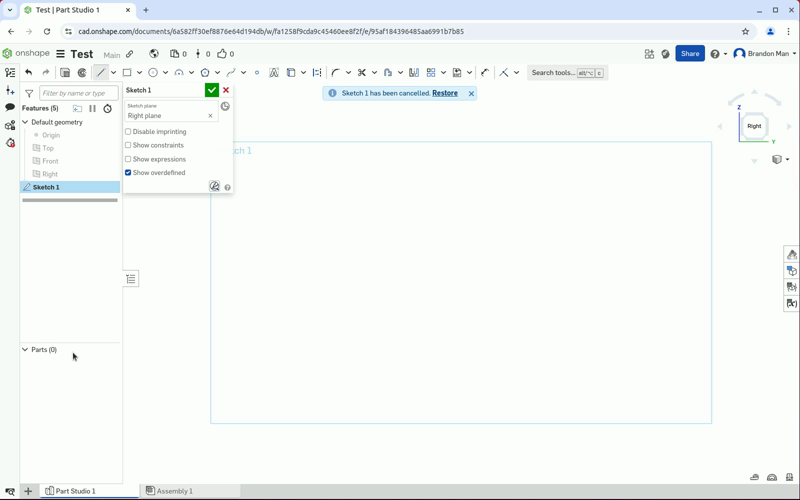
mouse_move(376, 395)
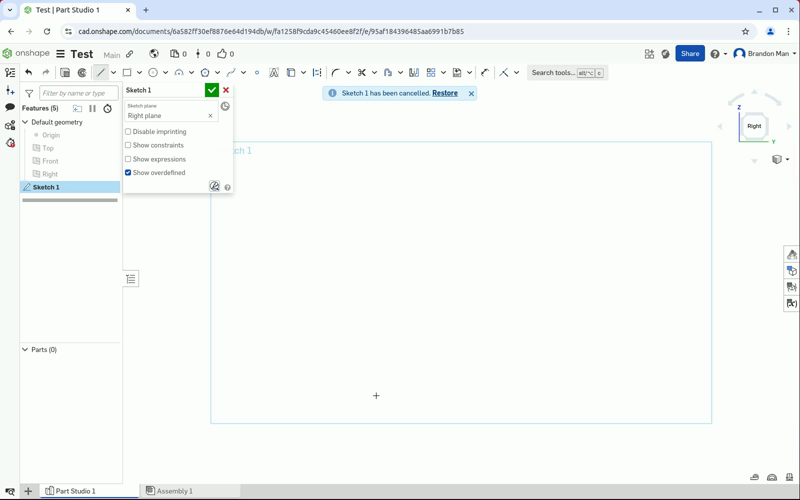
click(376, 395)
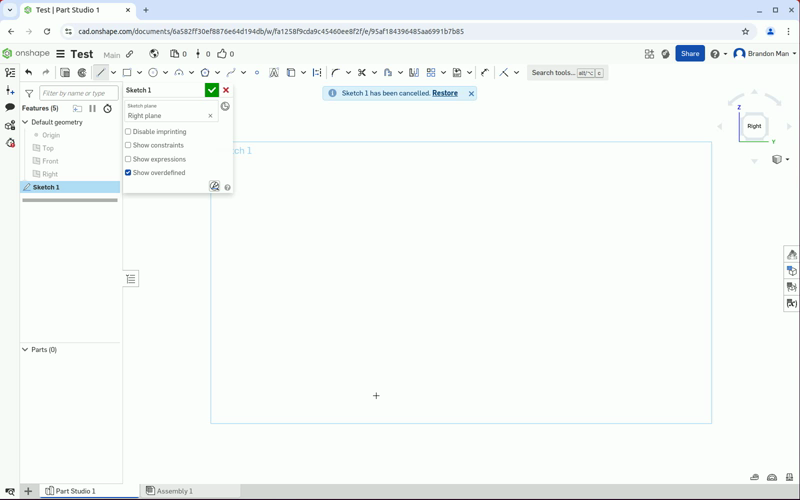
key_up(shift)
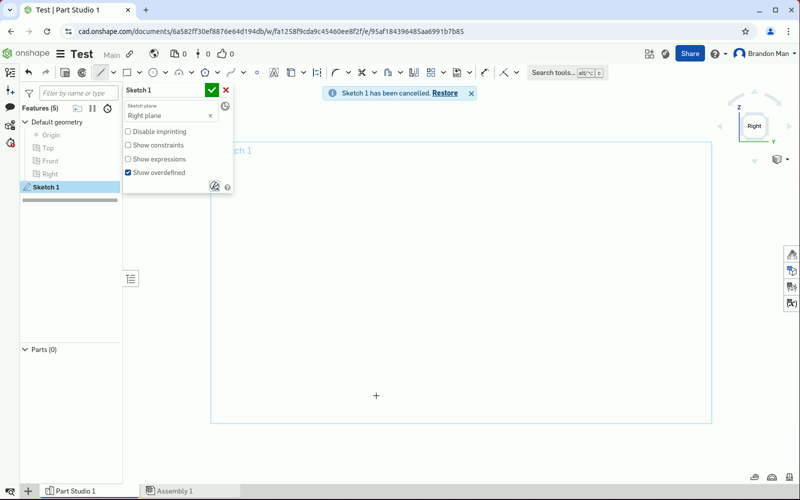
key_down(shift)
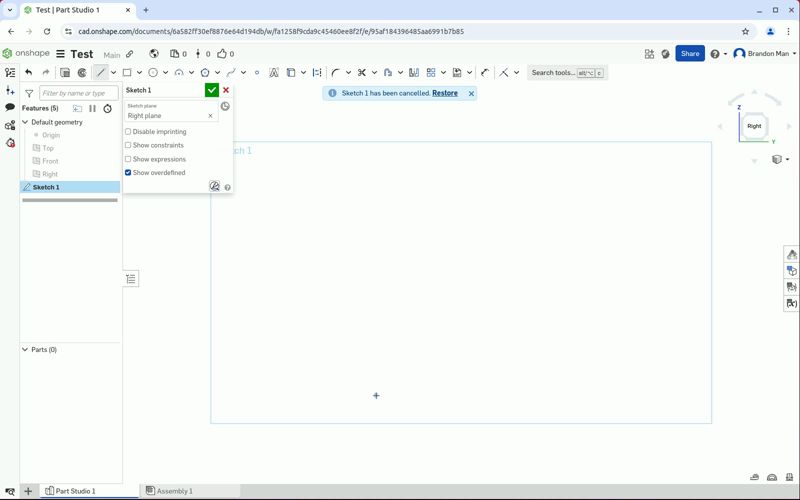
mouse_move(543, 395)
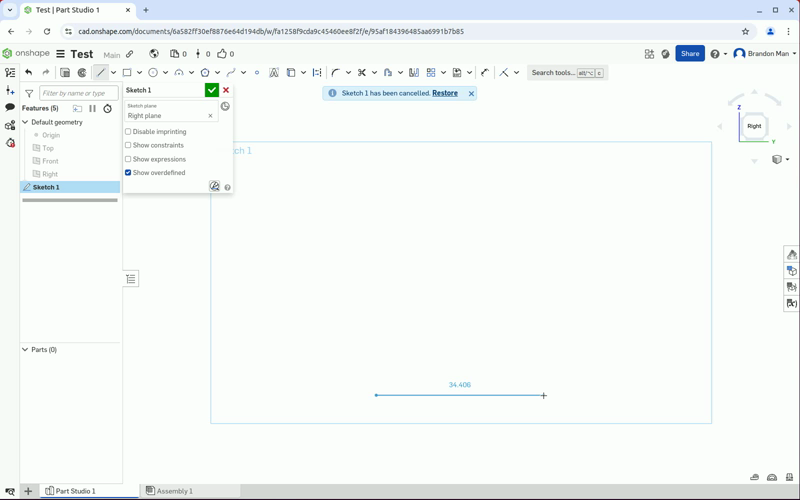
click(543, 395)
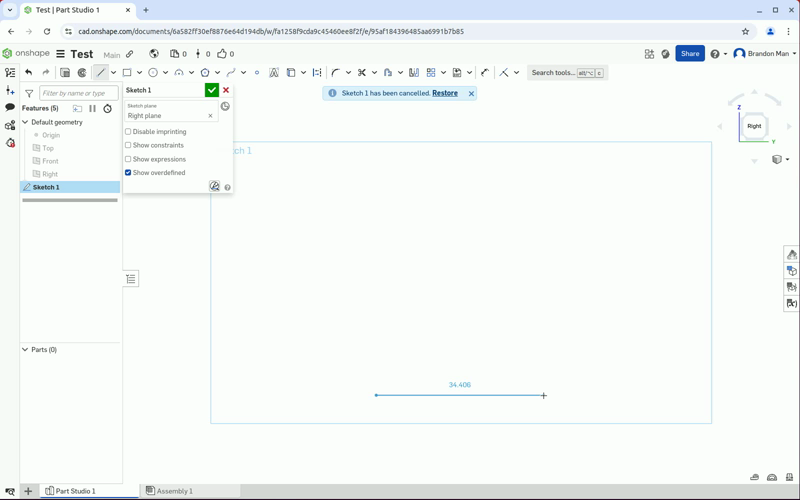
key_up(shift)
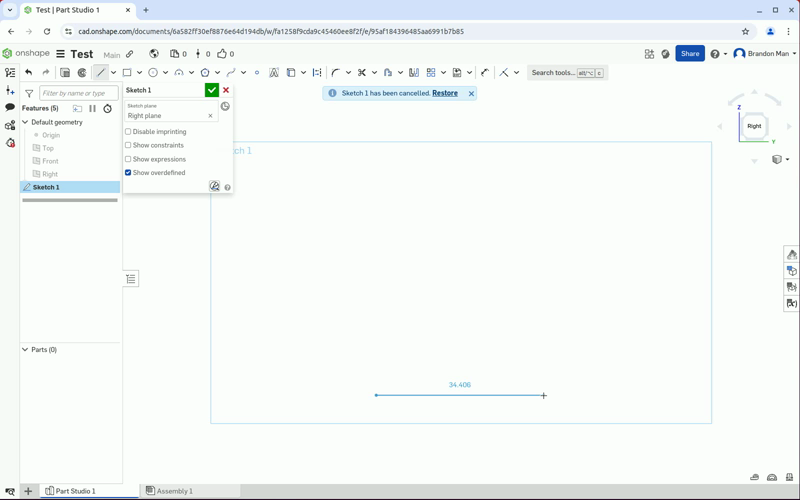
key_down(shift)
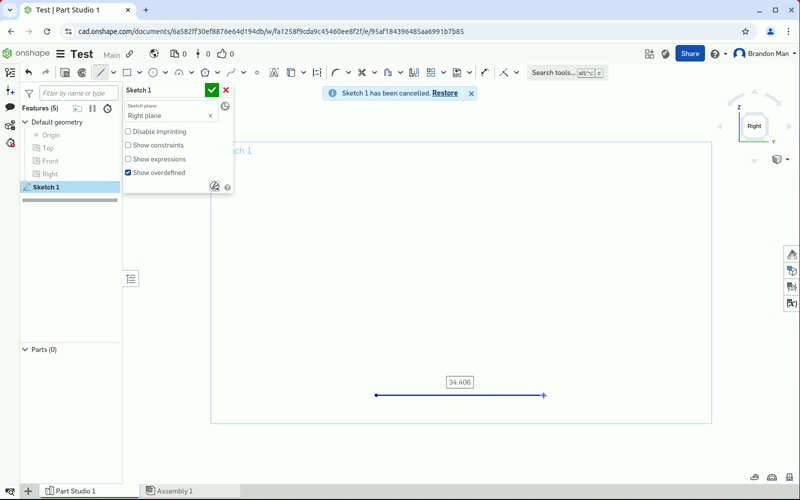
mouse_move(543, 171)
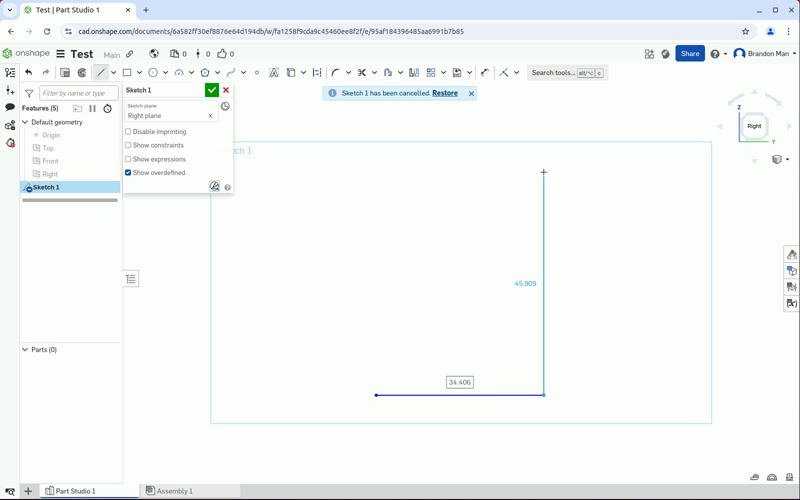
click(543, 171)
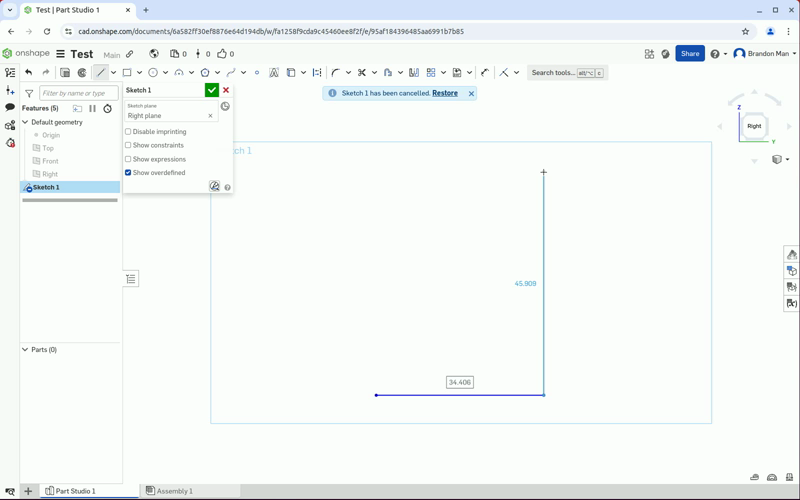
key_up(shift)
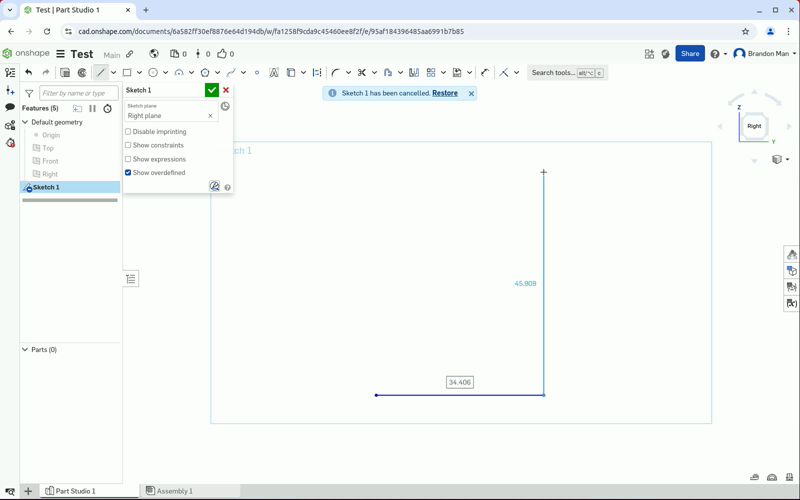
key_down(shift)
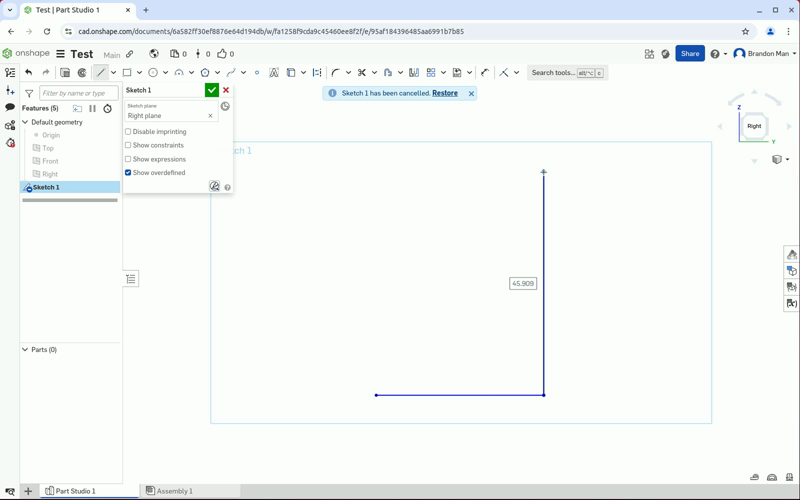
mouse_move(376, 171)
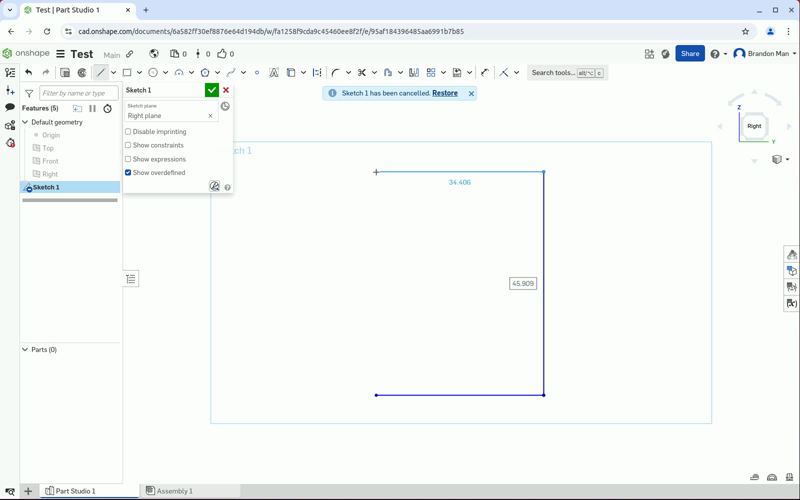
click(376, 171)
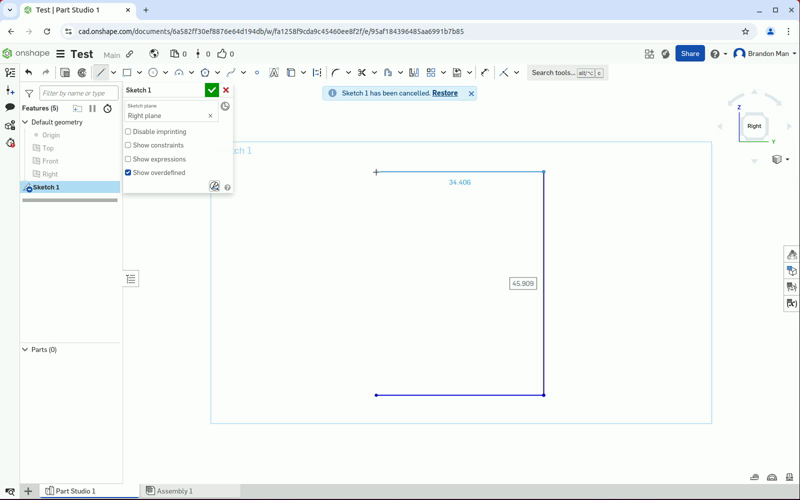
key_up(shift)
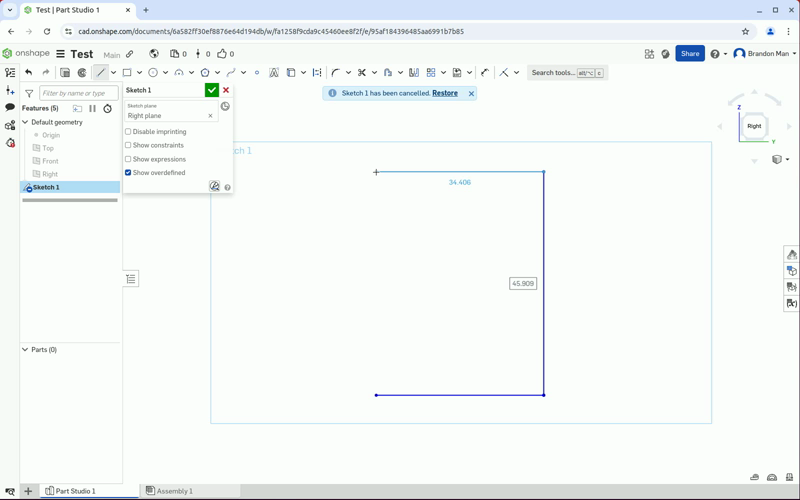
key_down(shift)
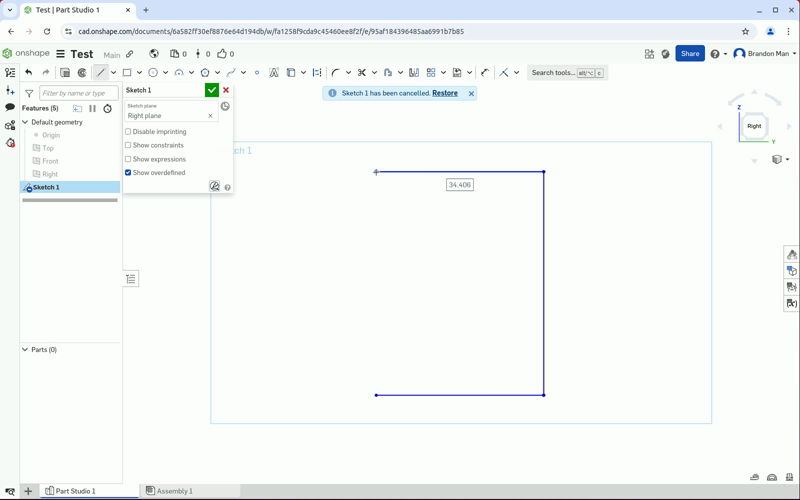
mouse_move(376, 395)
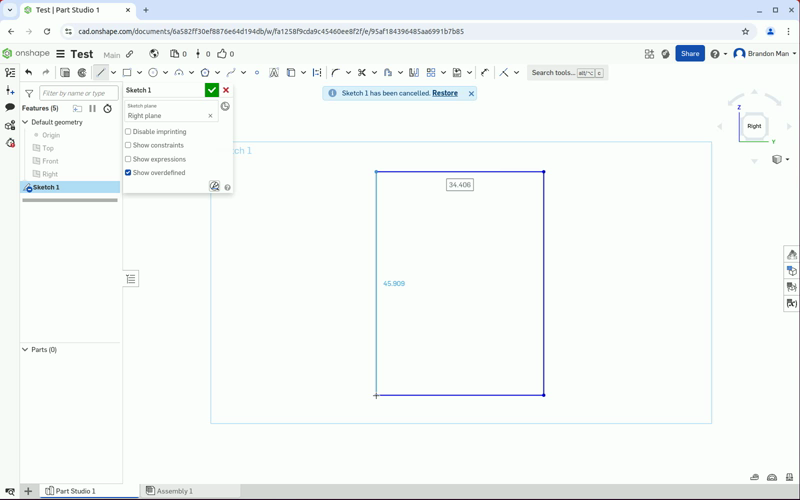
key_up(shift)
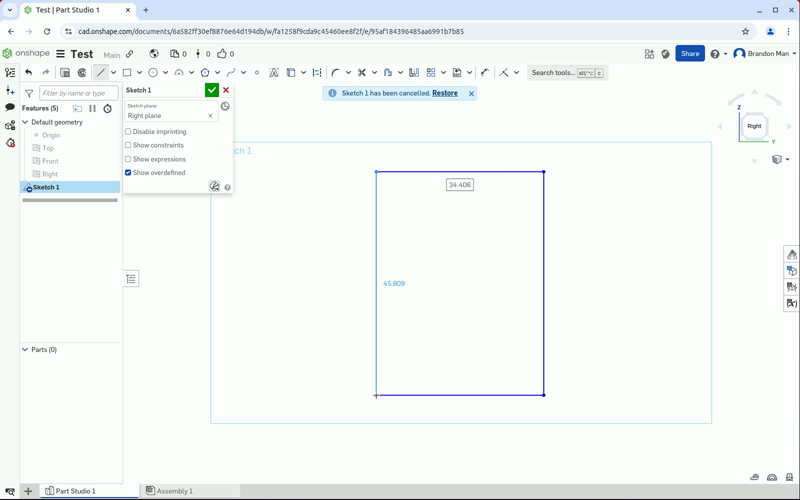
click(376, 395)
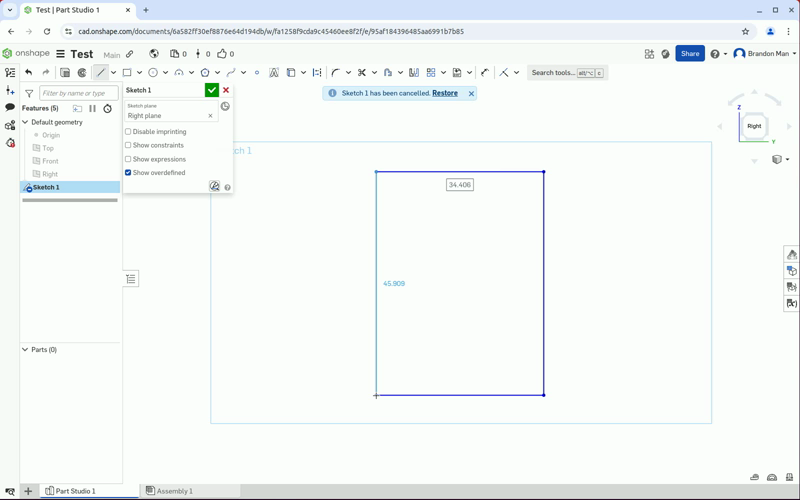
key(esc)
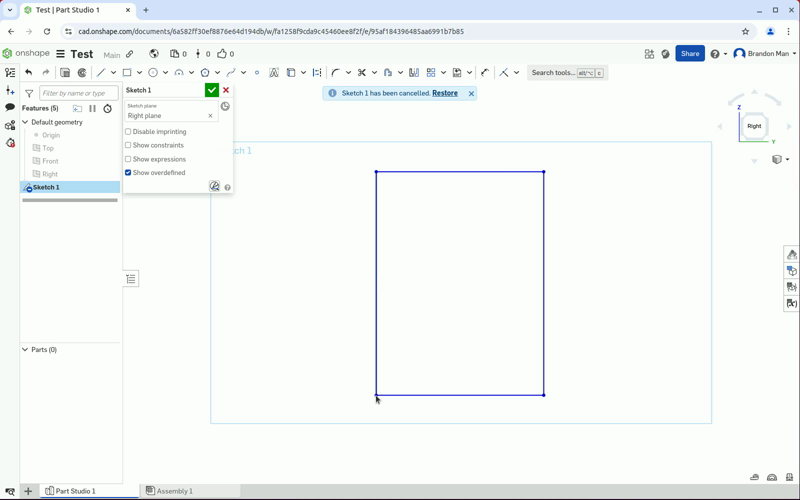
mouse_move(497, 249)
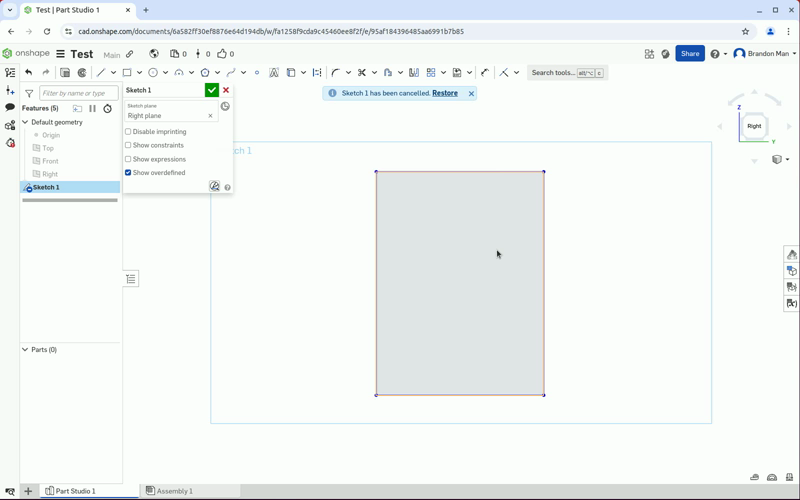
click(497, 249)
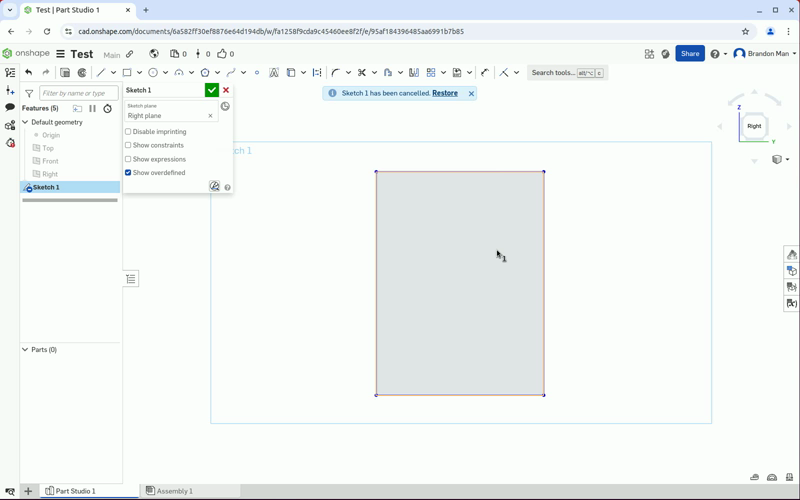
mouse_move(73, 352)
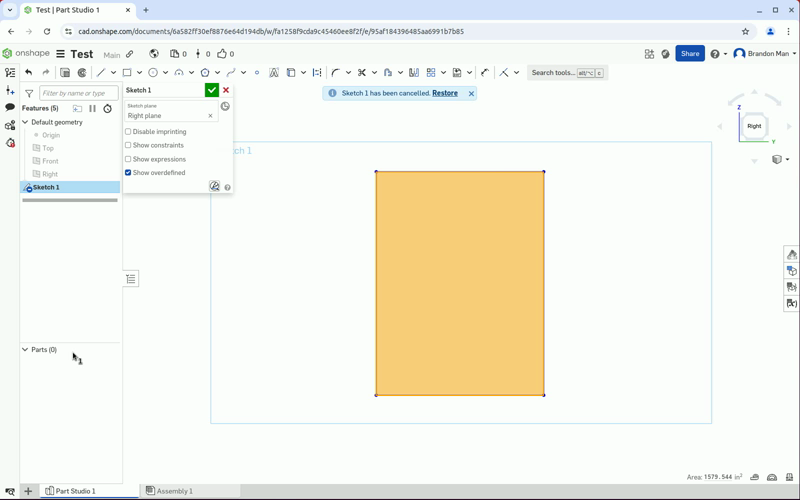
key(shift+y)
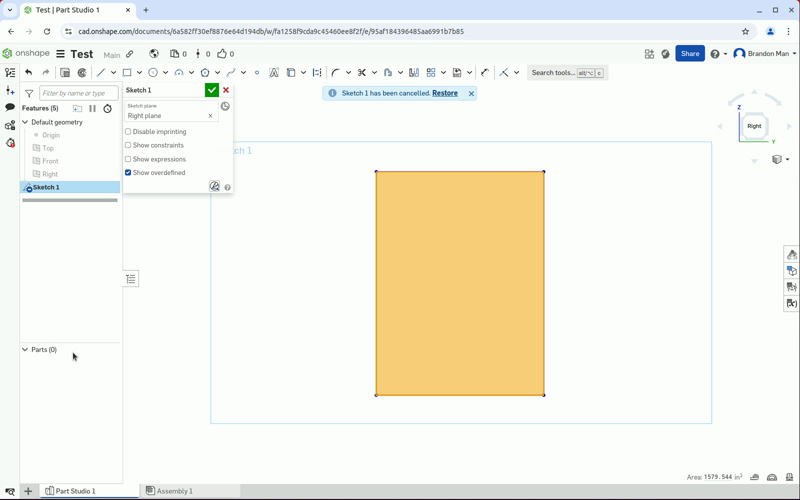
key(shift+e)
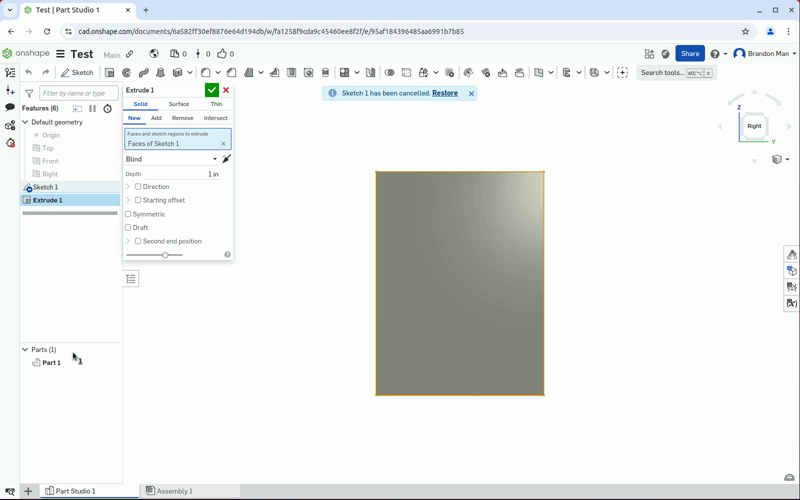
mouse_move(143, 106)
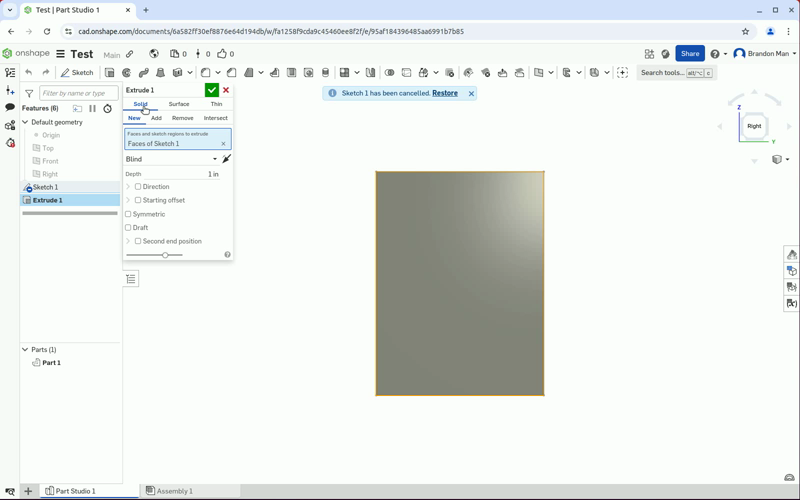
click(143, 106)
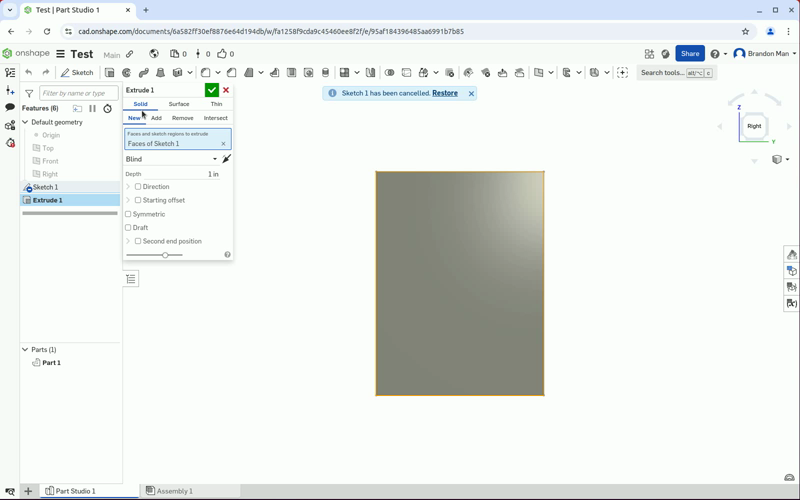
mouse_move(137, 120)
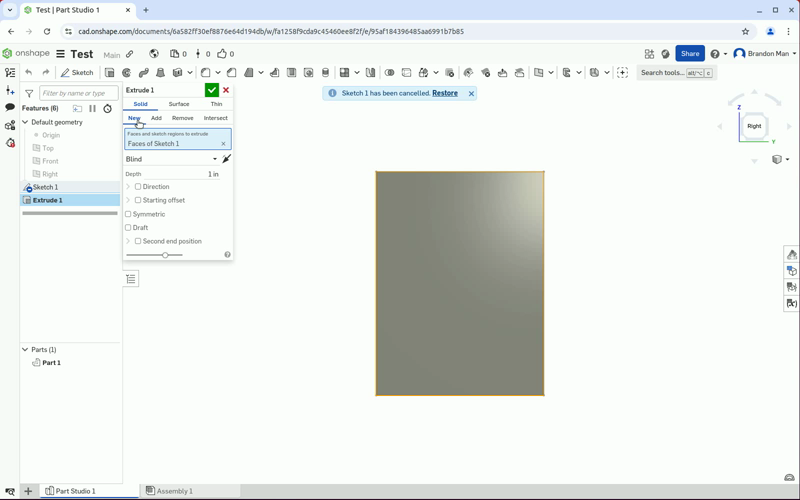
click(137, 120)
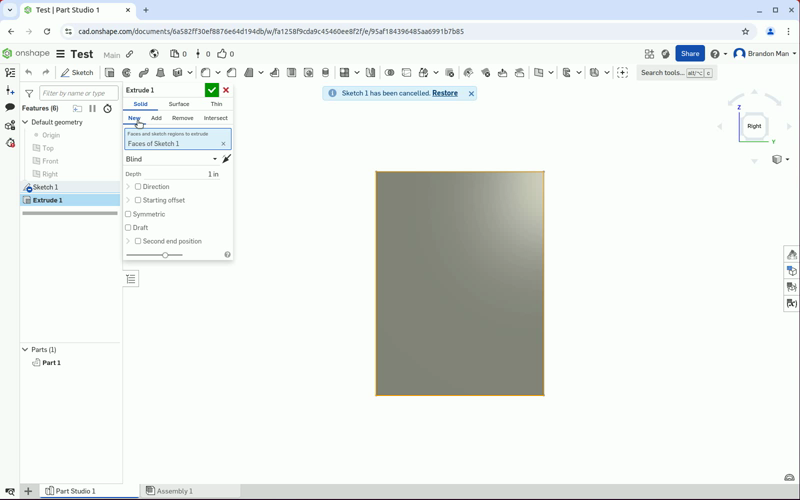
key(tab, 4)
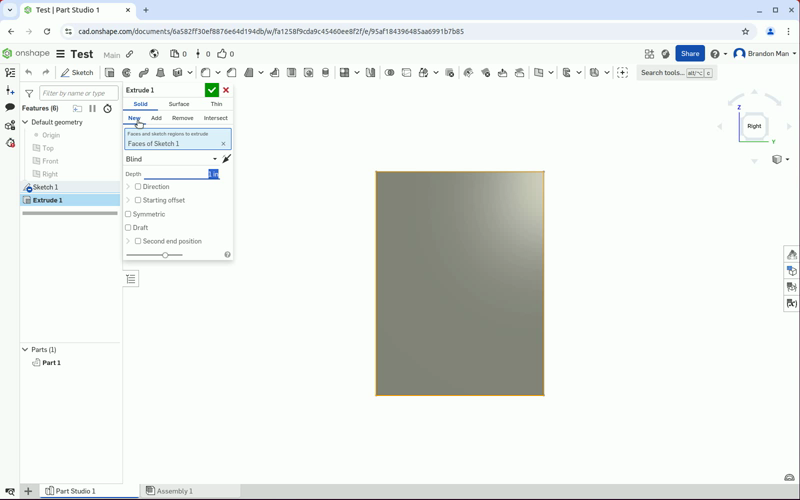
text(2.889)
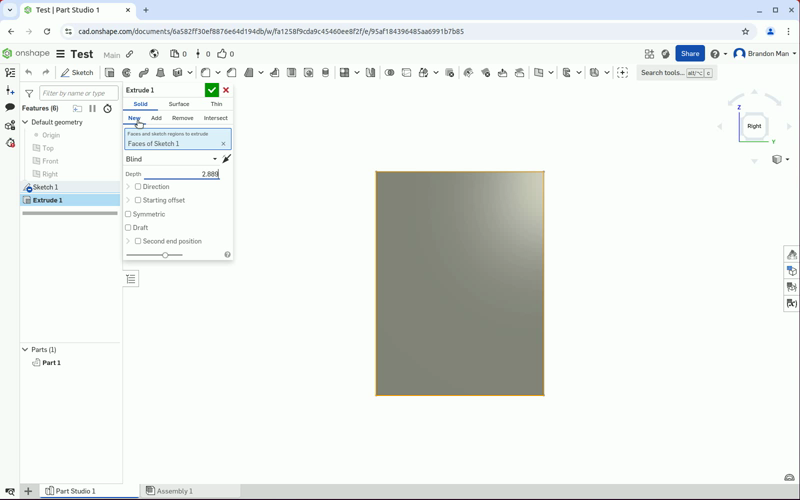
key(enter)
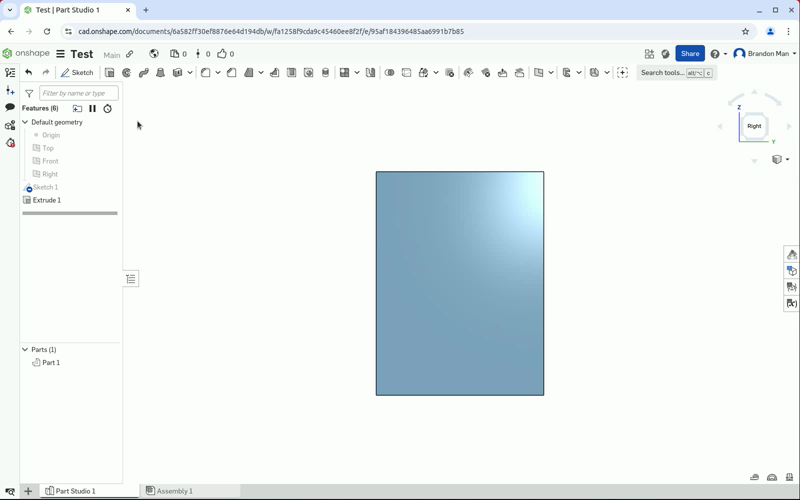
key(shift+h)
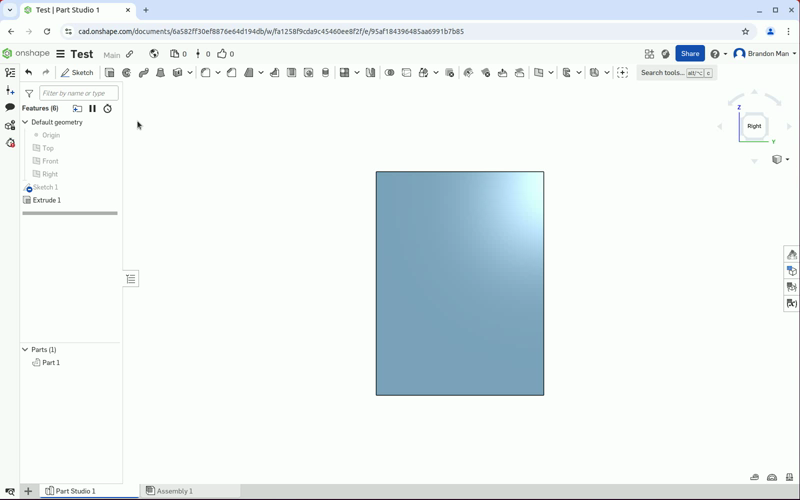
key(shift+h)
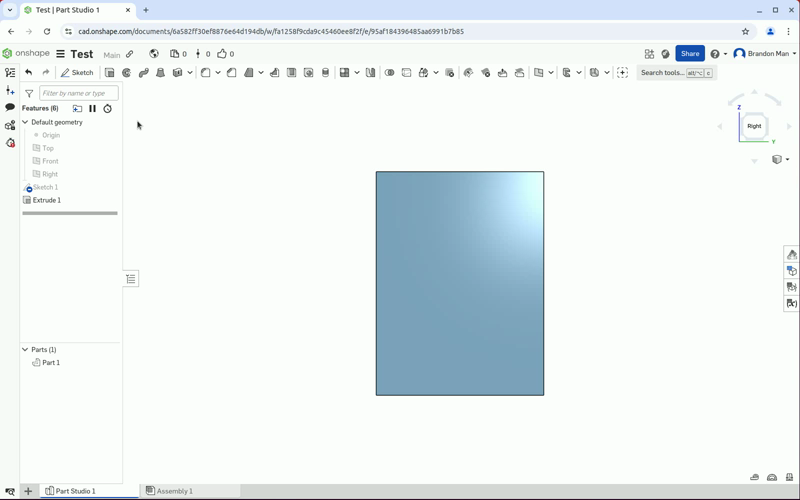
mouse_move(73, 189)
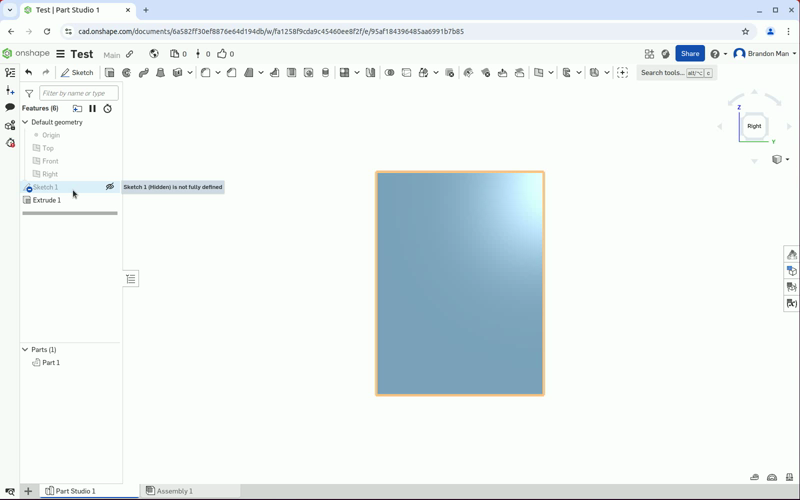
click(73, 189)
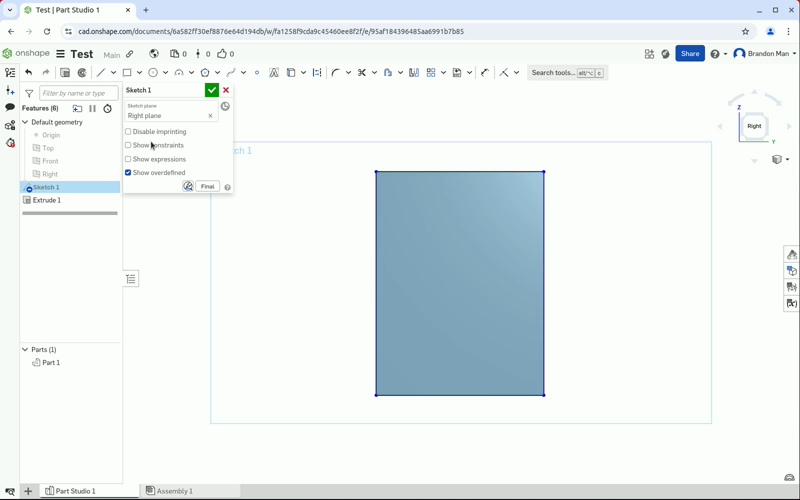
mouse_move(229, 92)
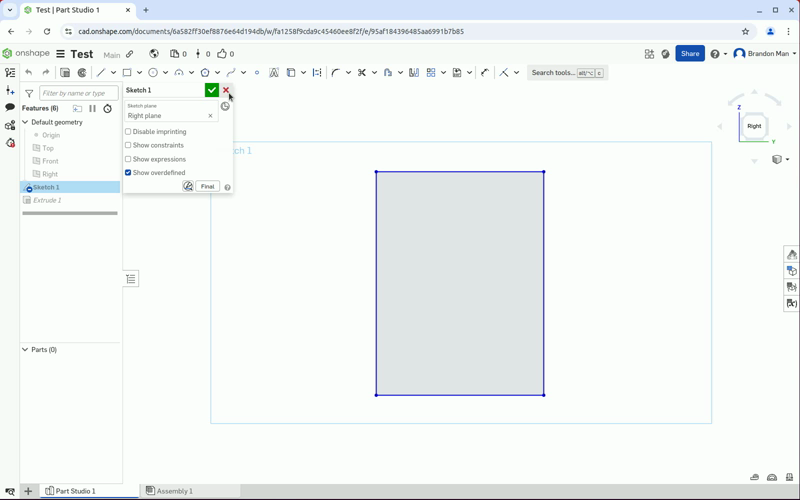
click(229, 92)
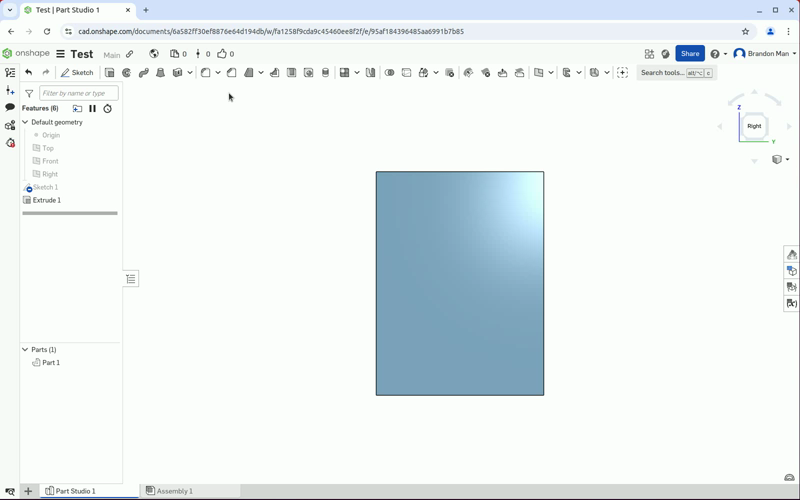
mouse_move(541, 75)
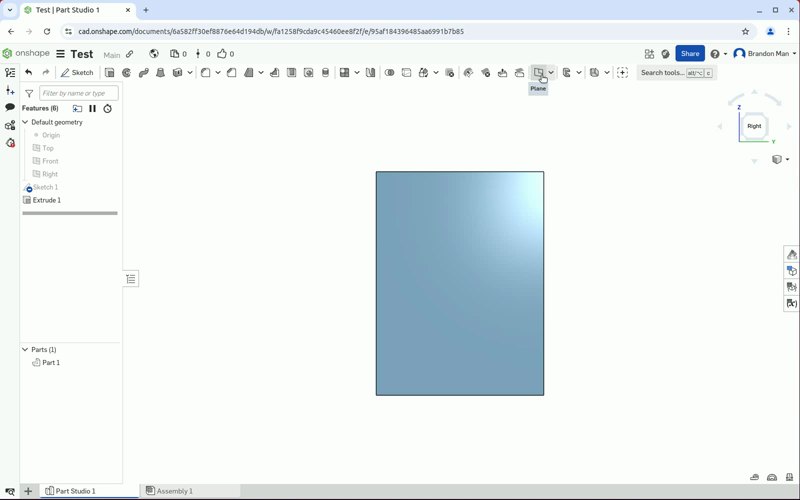
click(541, 75)
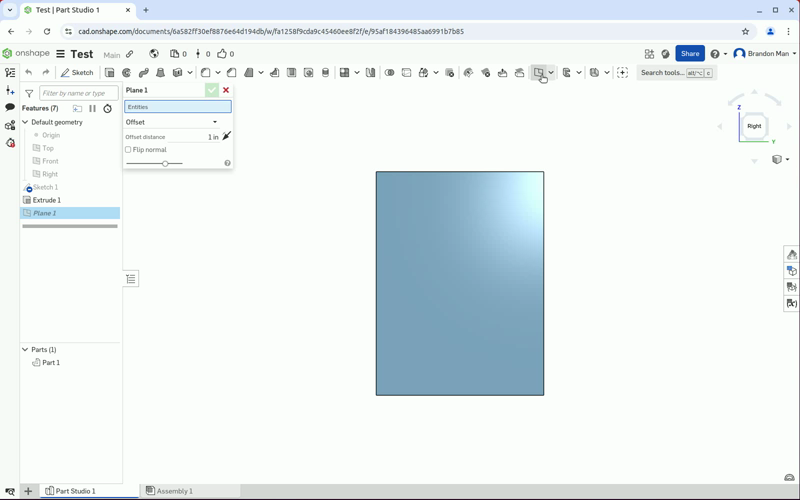
mouse_move(73, 176)
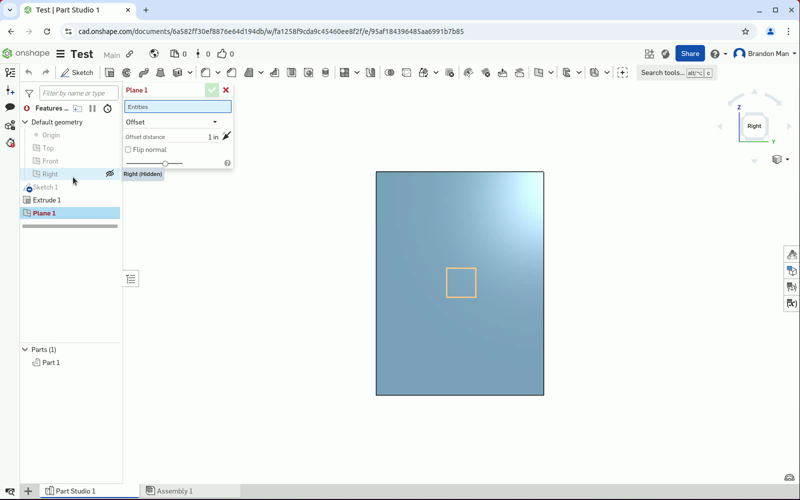
click(73, 176)
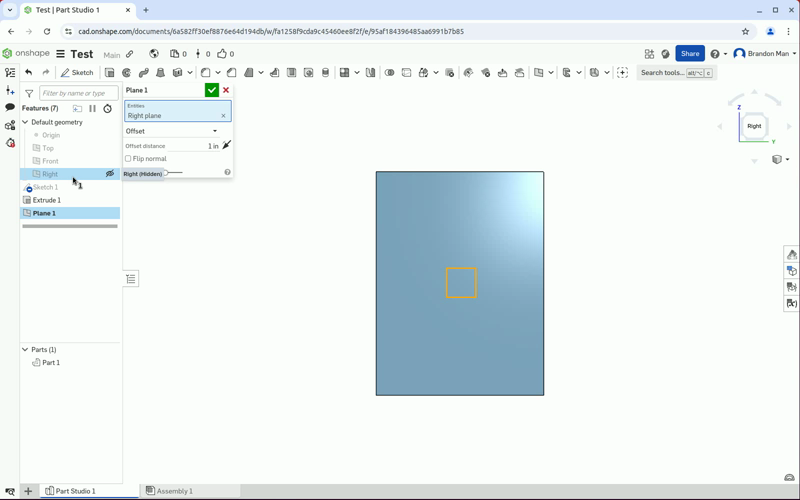
key(tab, 2)
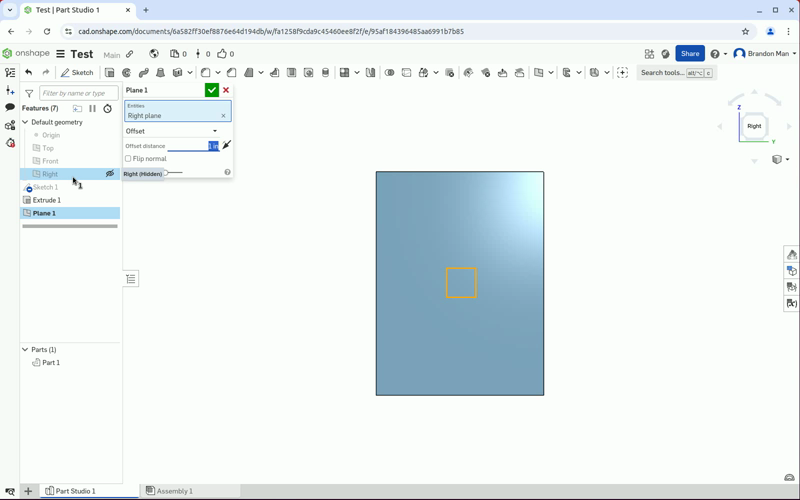
text(2.896)
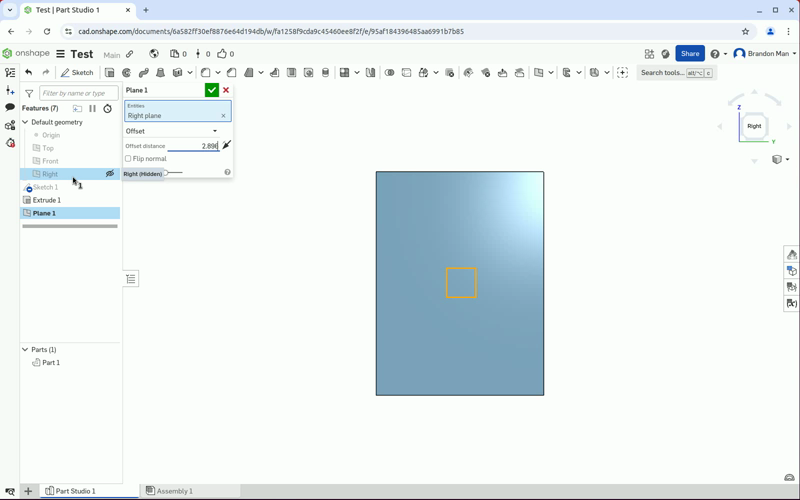
key(enter, 2)
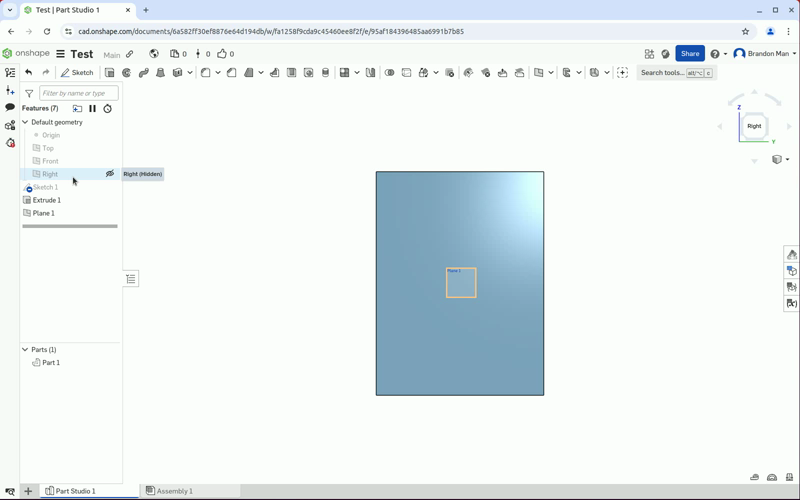
key(shift+s)
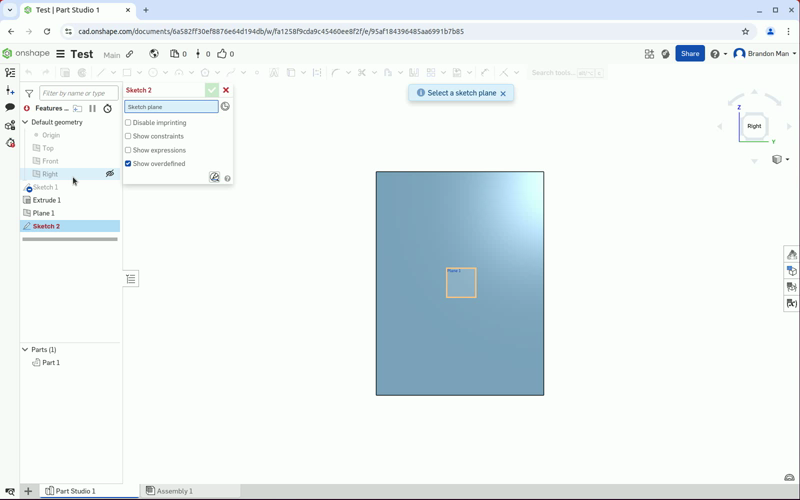
mouse_move(73, 215)
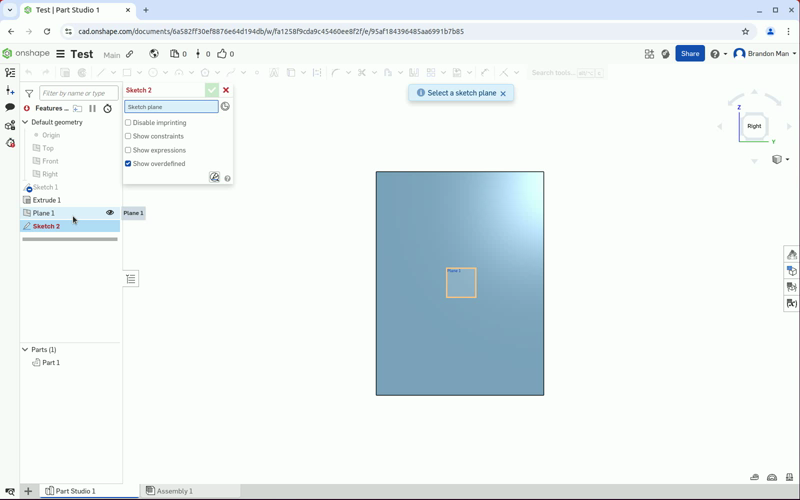
click(73, 215)
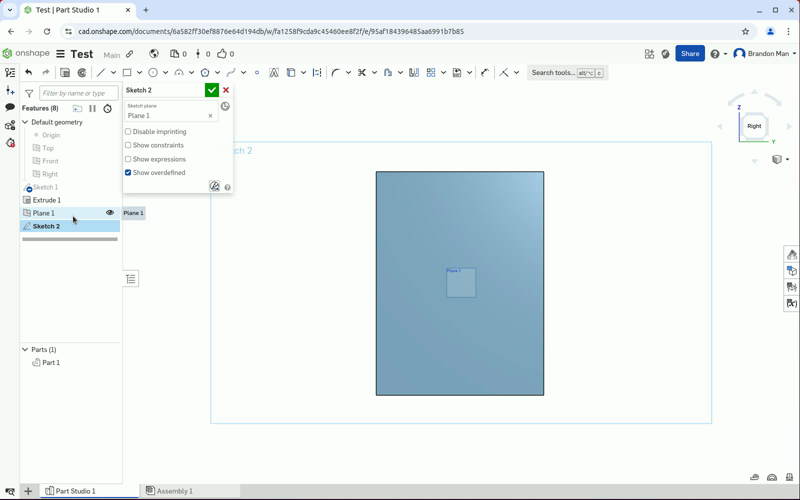
mouse_move(73, 352)
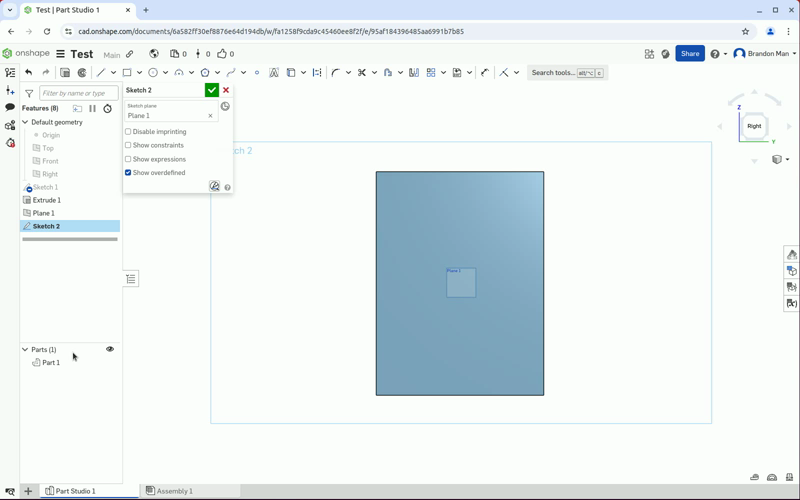
key(y)
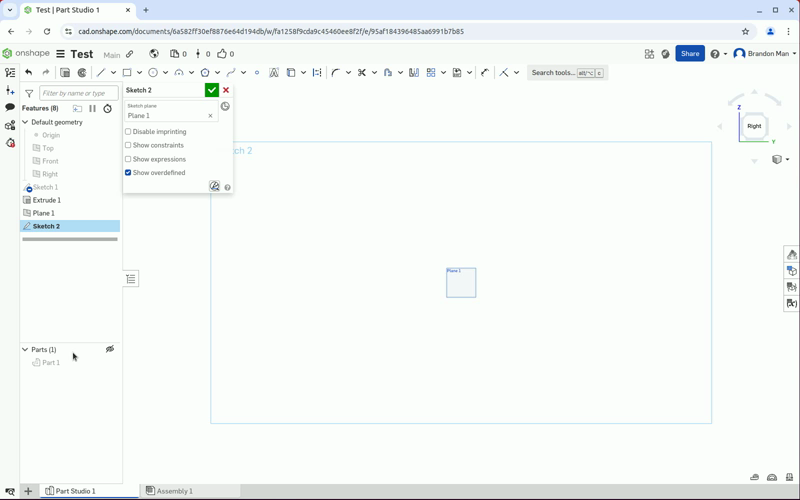
key(l)
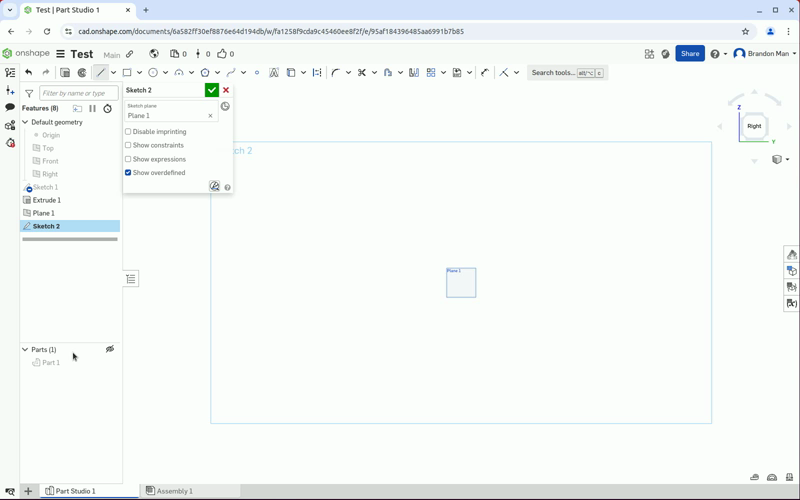
key_down(shift)
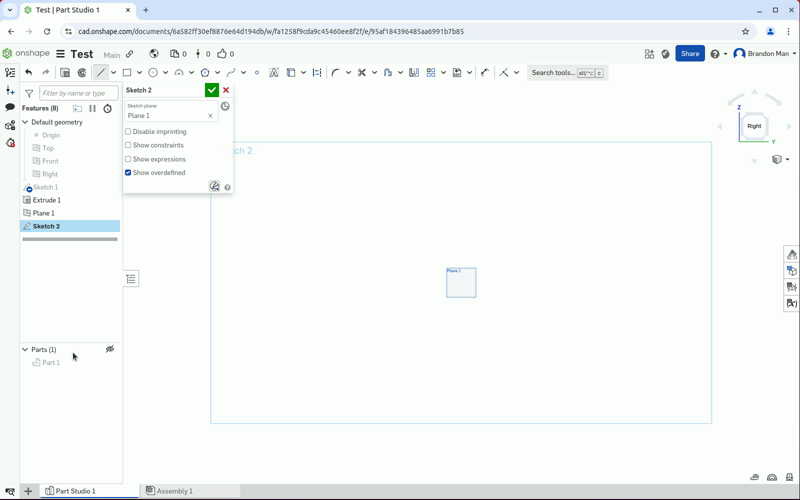
mouse_move(411, 395)
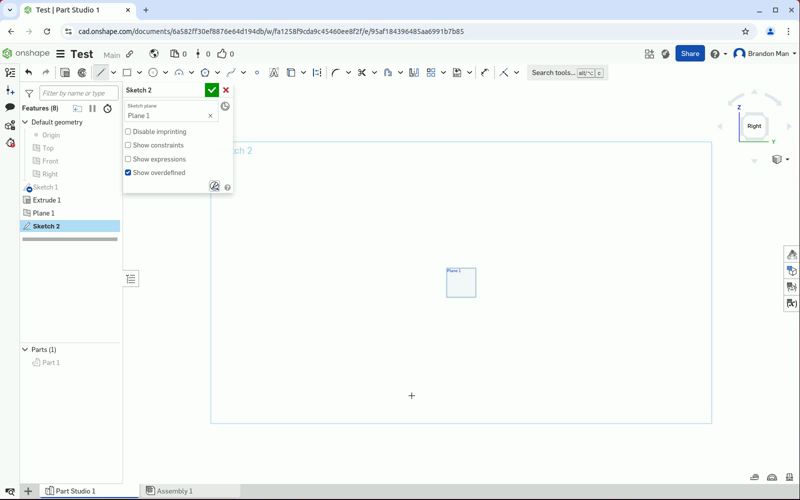
click(411, 395)
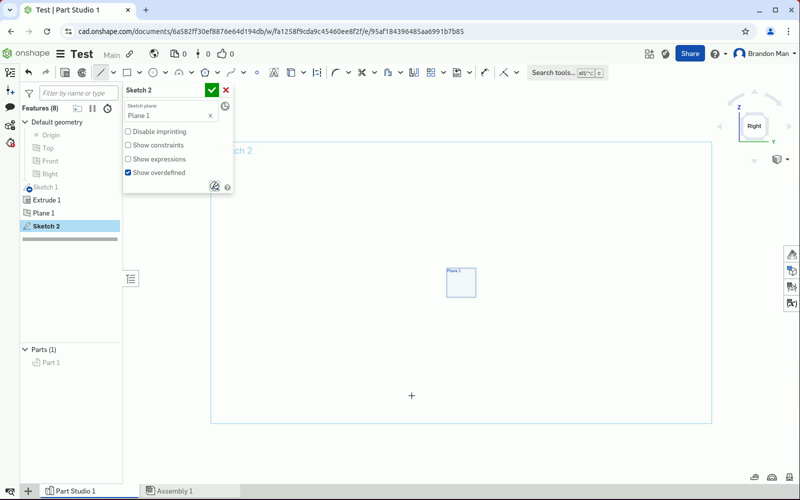
key_up(shift)
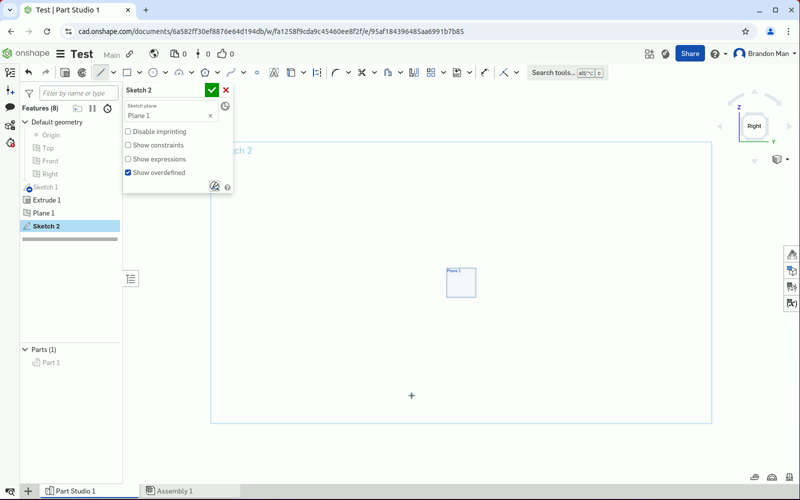
key_down(shift)
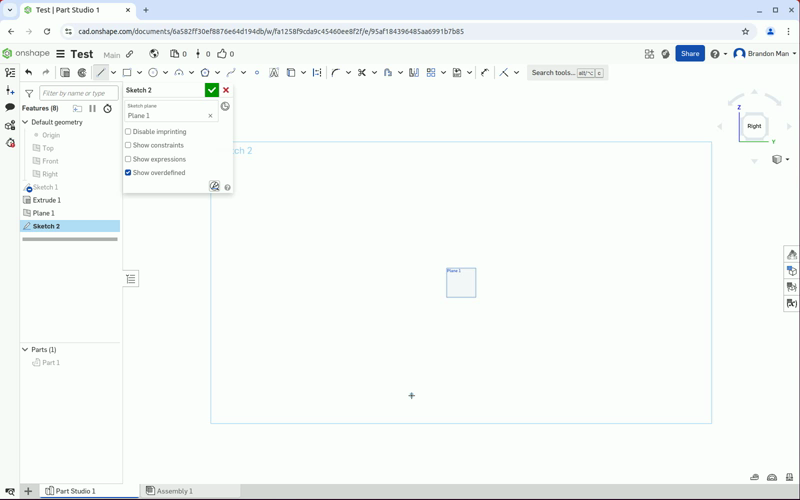
mouse_move(510, 395)
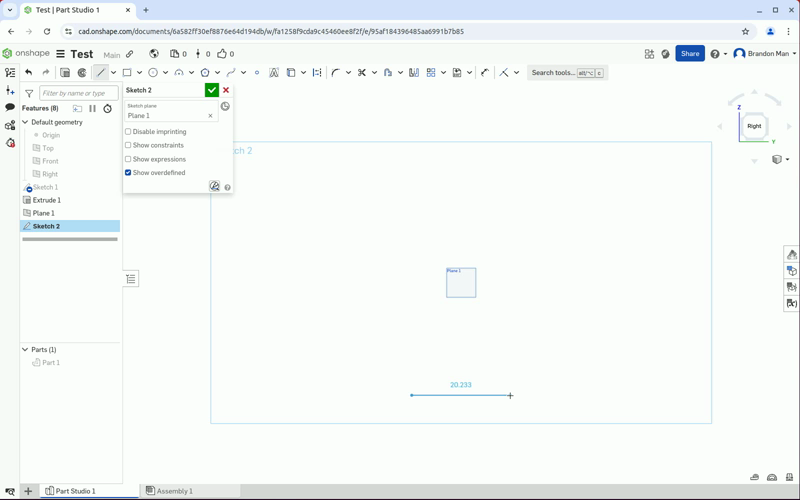
click(510, 395)
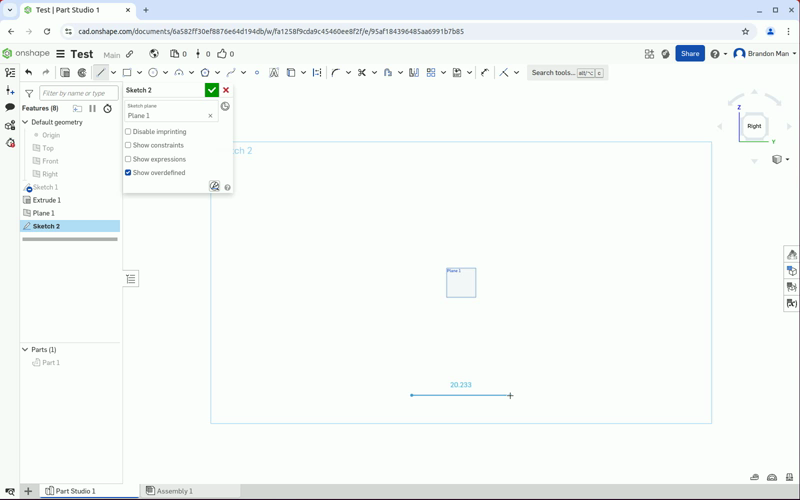
key_up(shift)
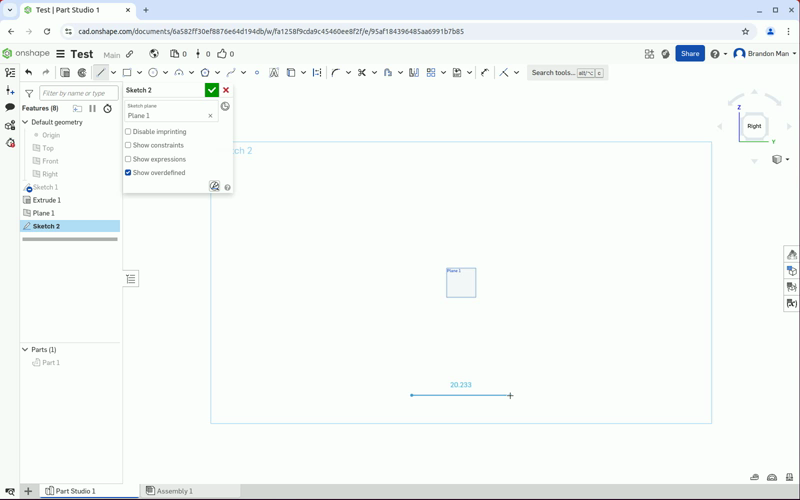
key_down(shift)
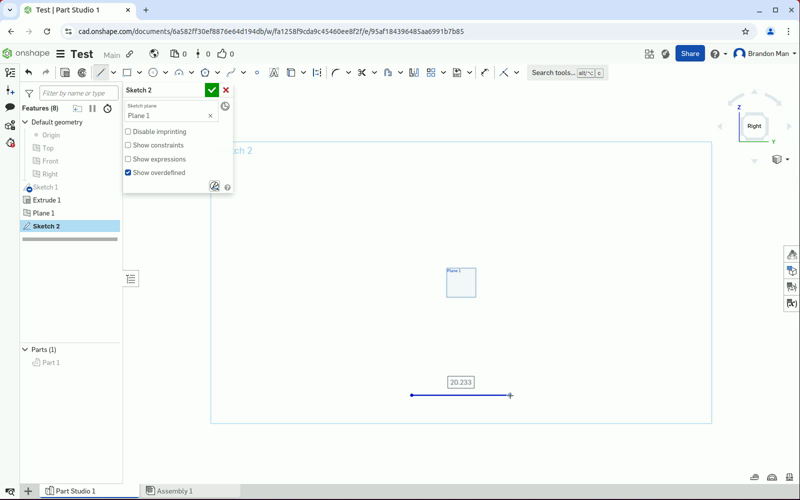
mouse_move(510, 302)
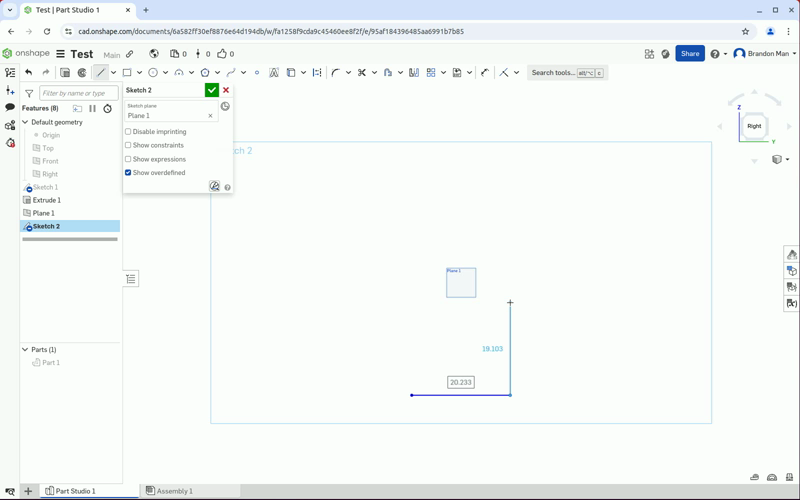
click(510, 302)
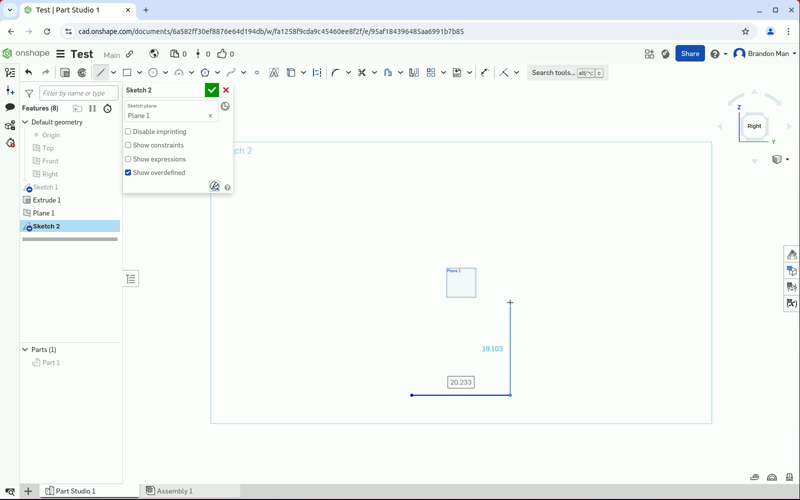
key_up(shift)
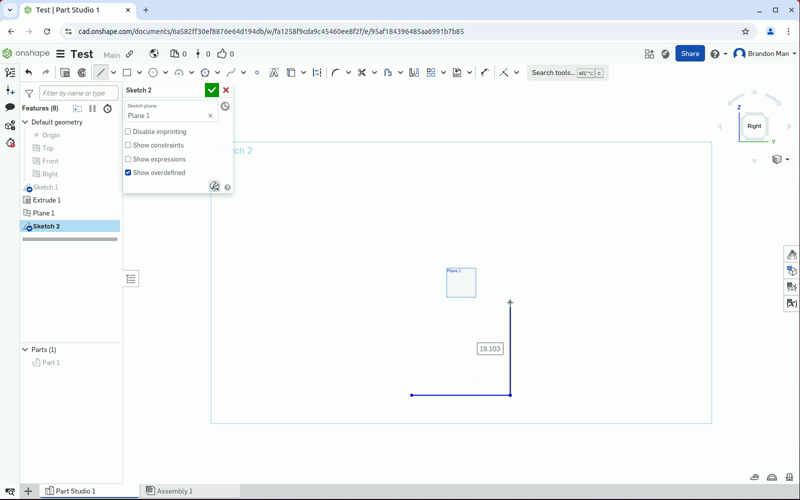
key_down(shift)
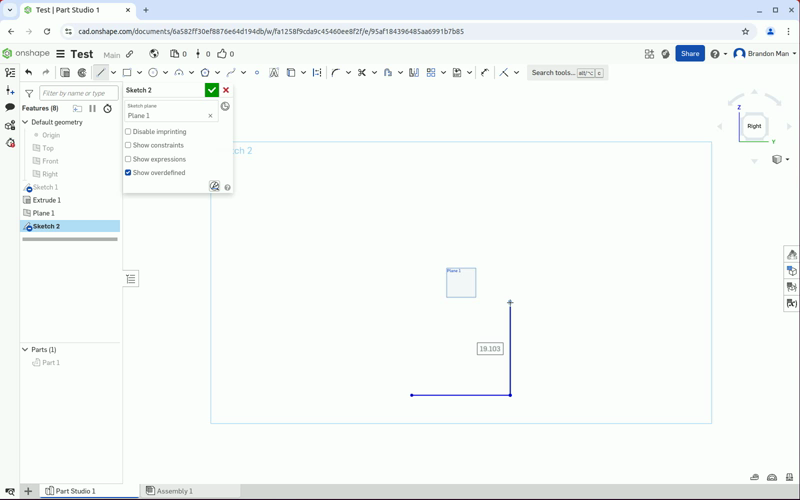
mouse_move(411, 302)
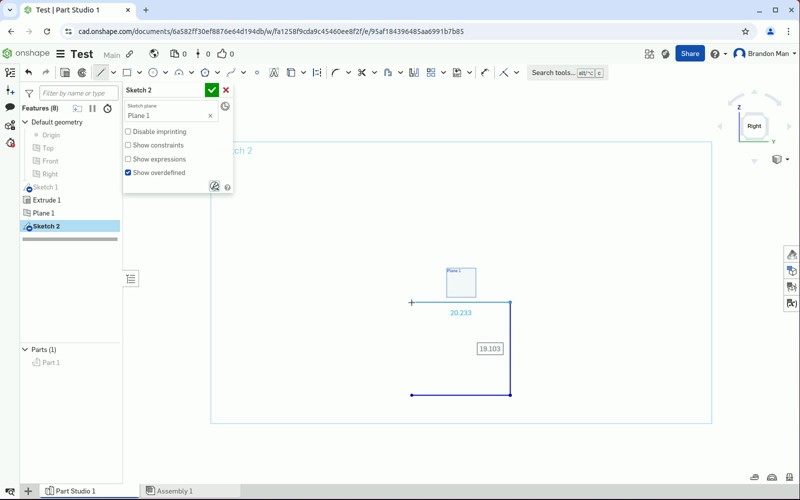
click(411, 302)
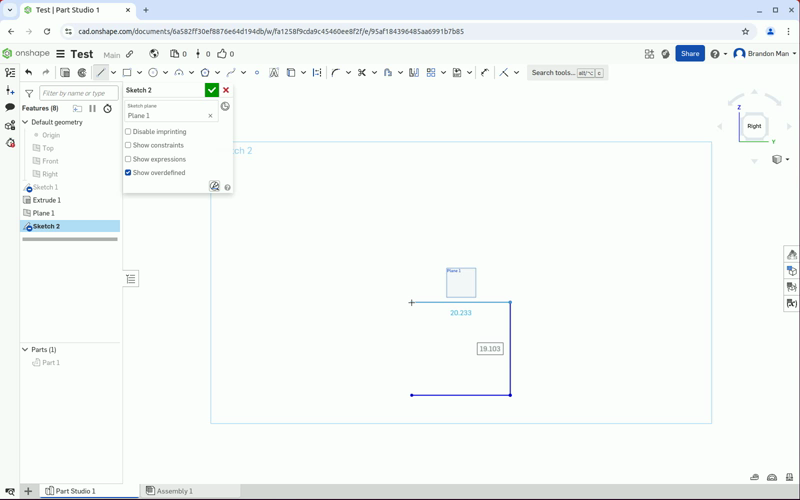
key_up(shift)
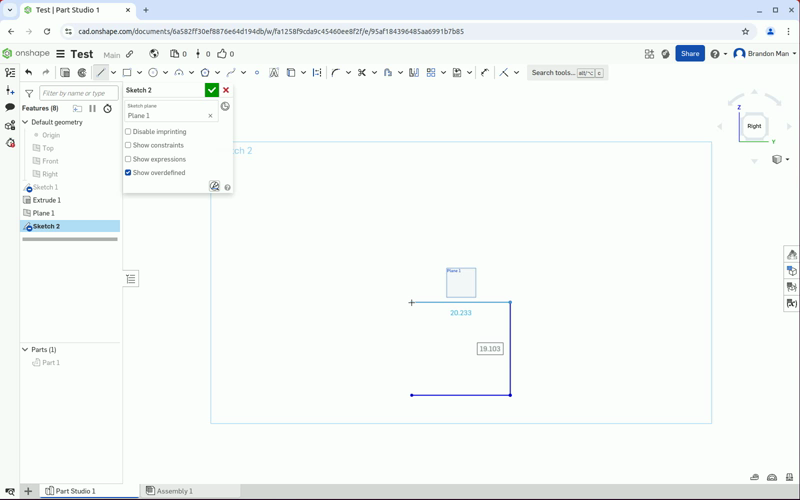
key_down(shift)
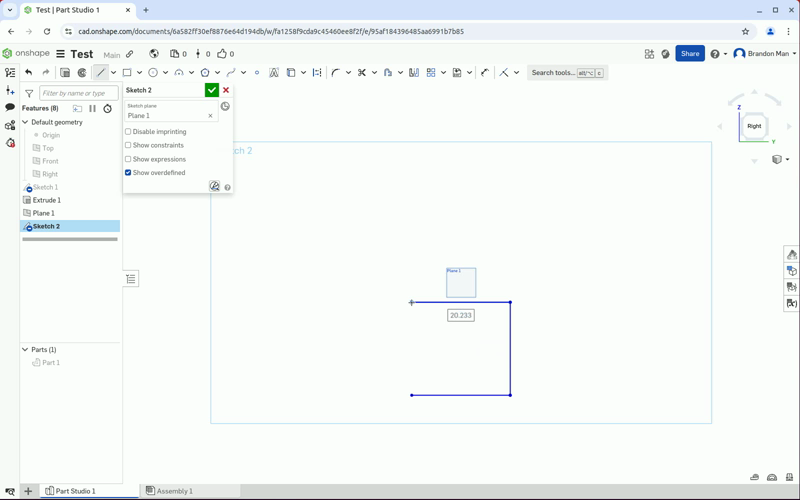
mouse_move(411, 395)
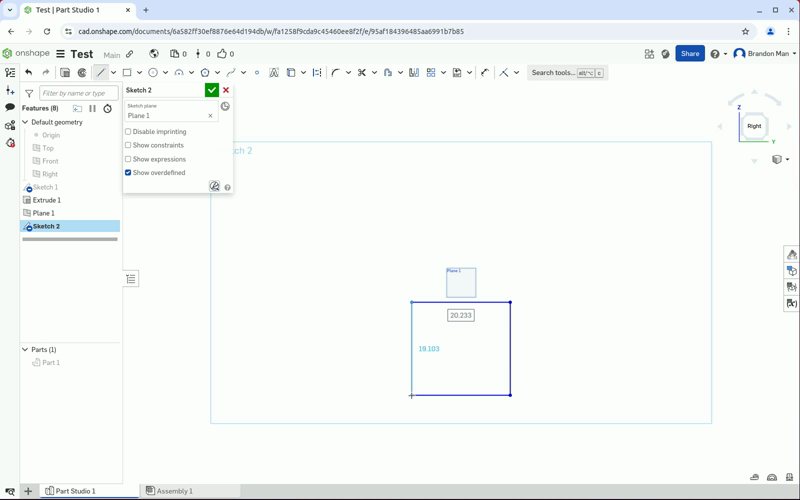
key_up(shift)
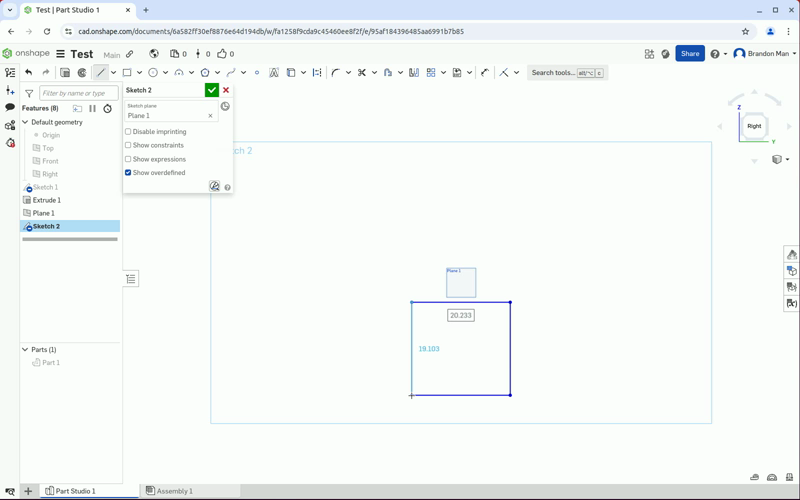
click(411, 395)
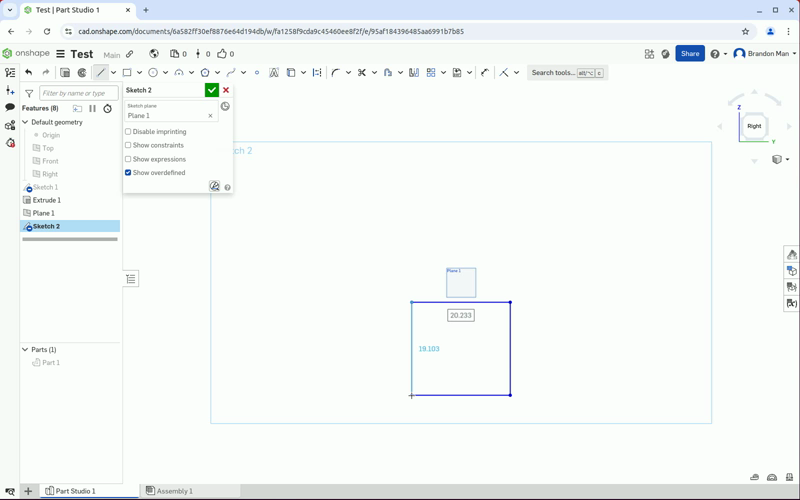
key(esc)
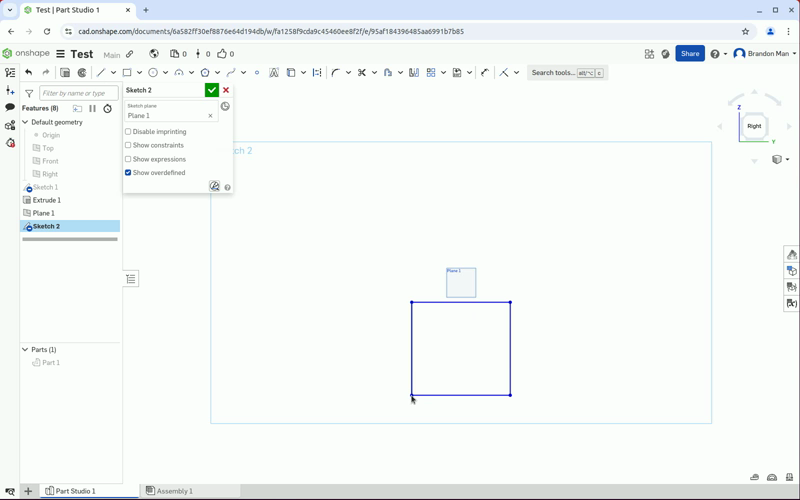
mouse_move(464, 310)
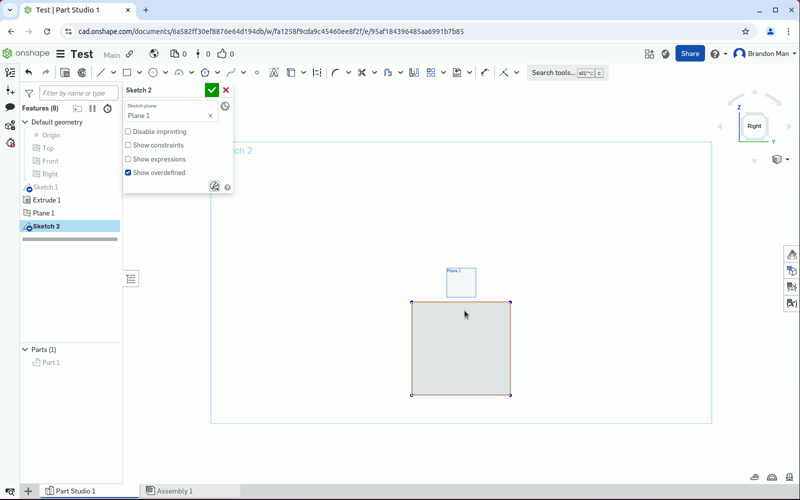
click(464, 310)
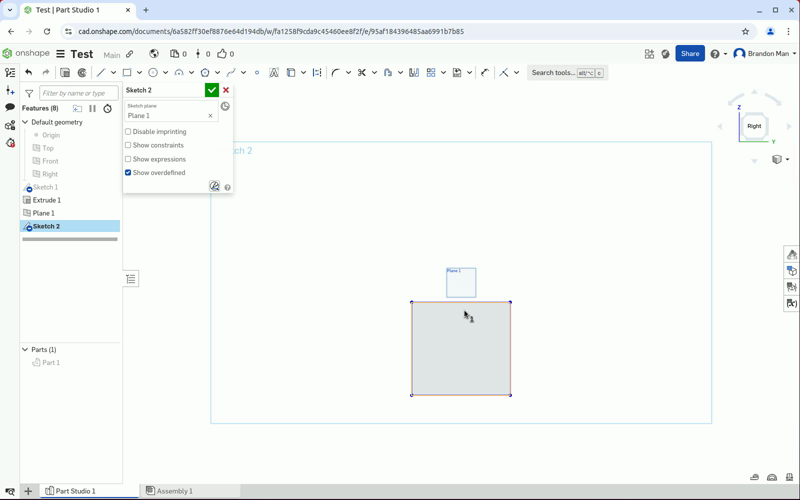
mouse_move(73, 352)
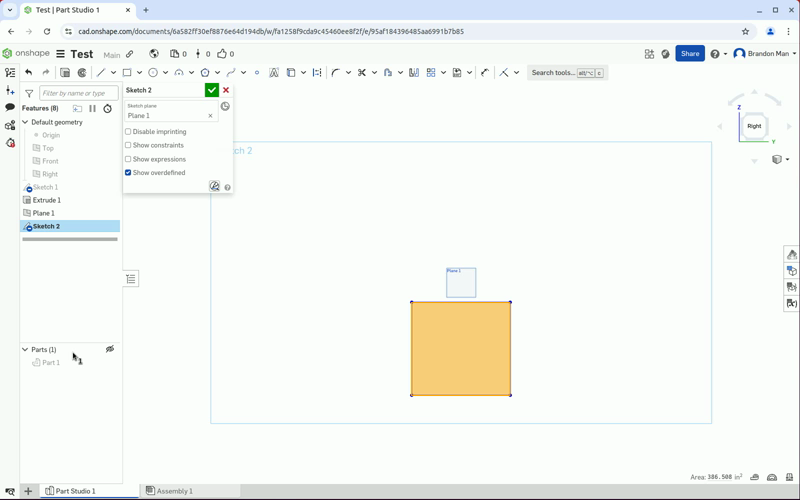
key(shift+y)
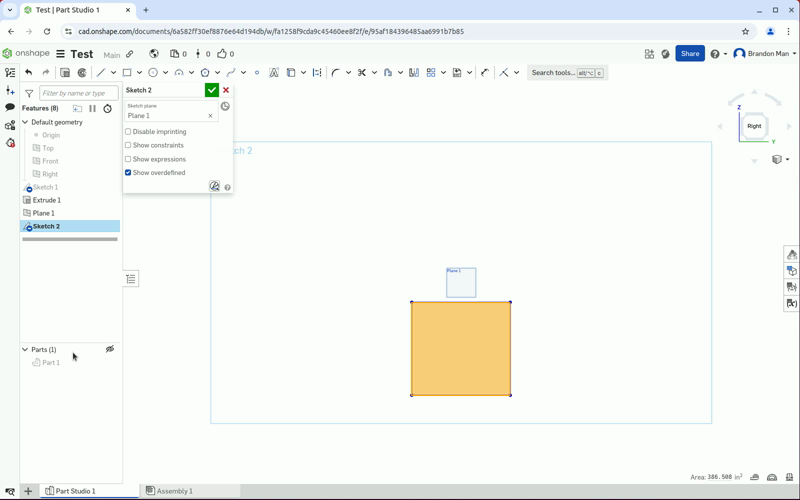
key(shift+e)
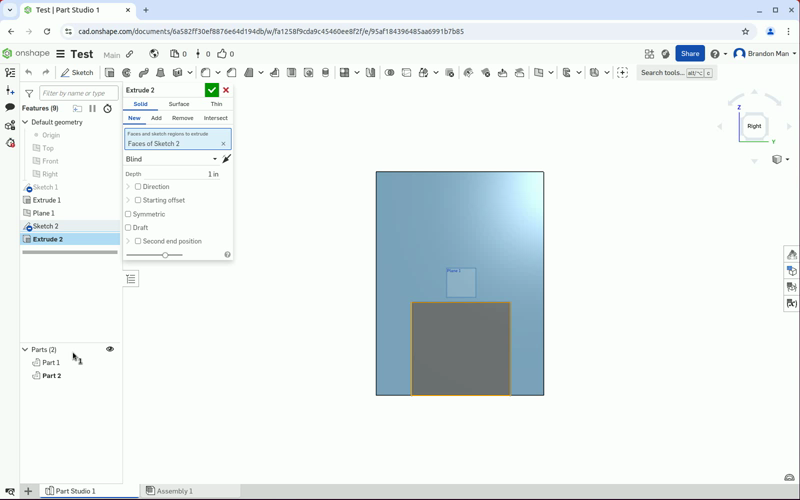
mouse_move(143, 106)
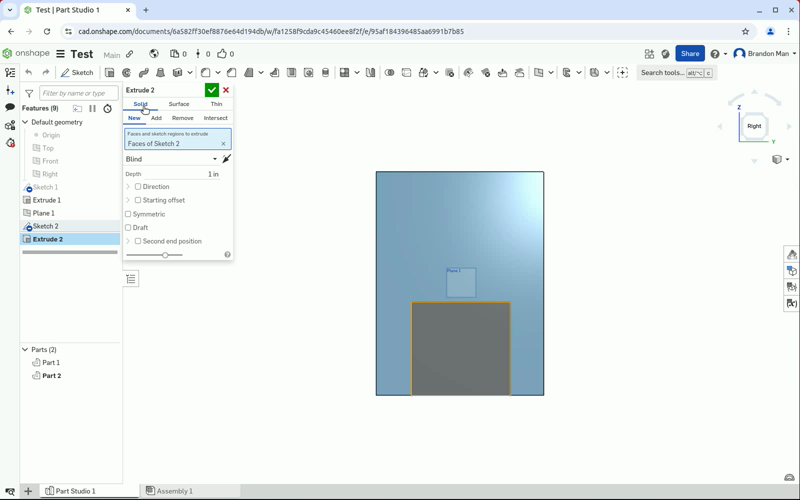
click(143, 106)
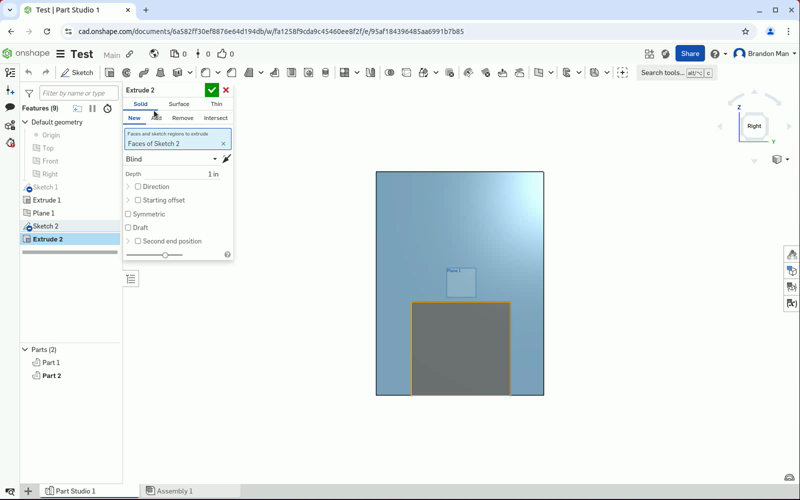
mouse_move(186, 120)
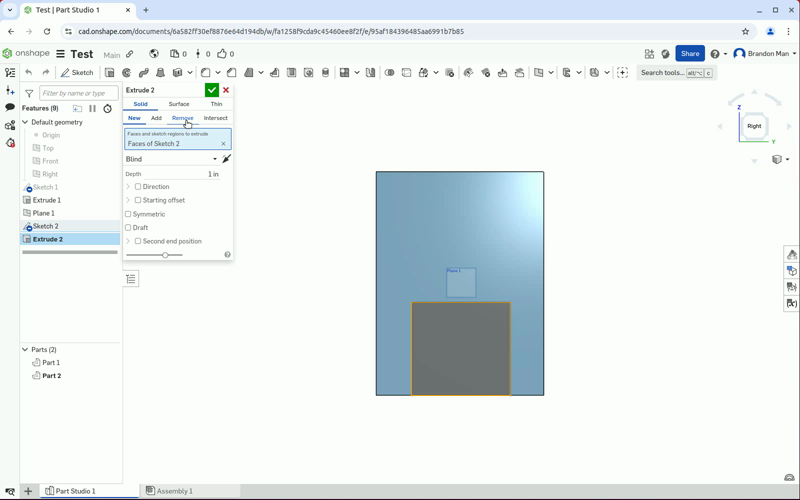
click(186, 120)
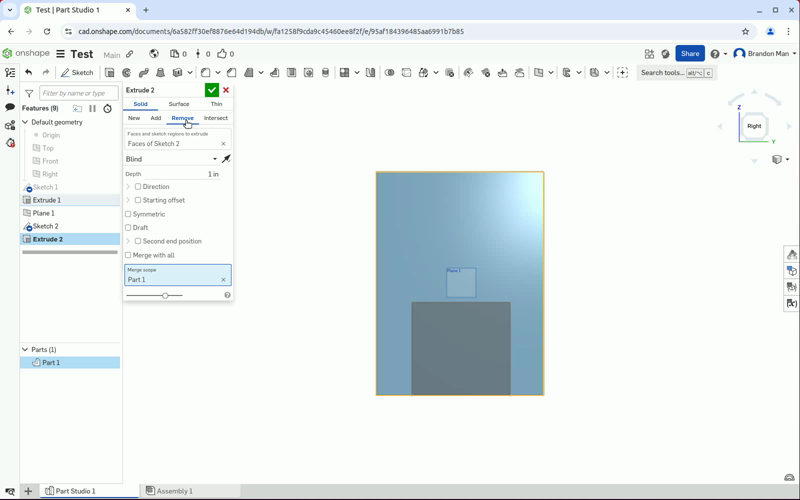
key(tab, 4)
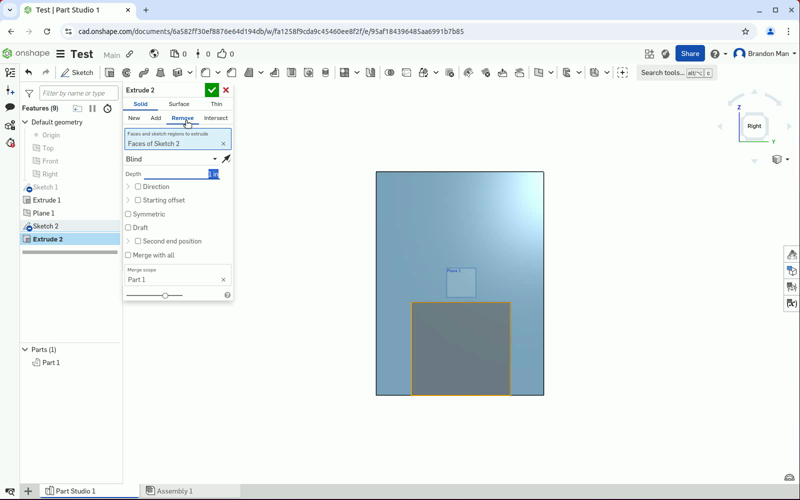
text(0.481)
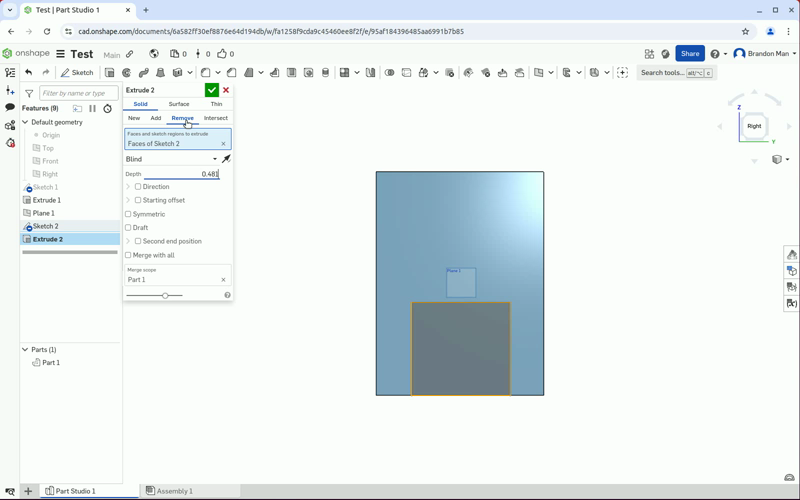
key(tab, 6)
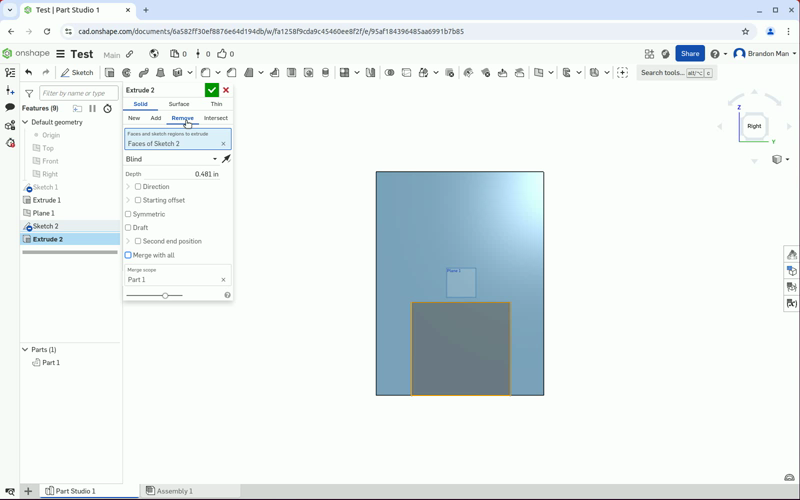
key(space)
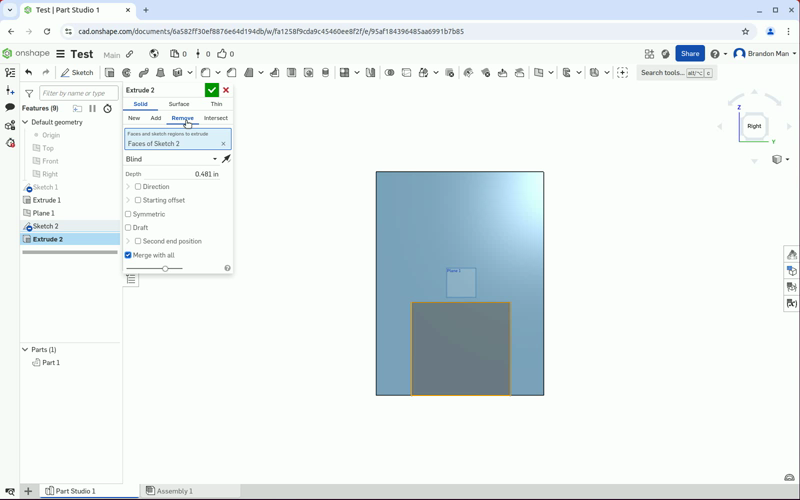
key(enter)
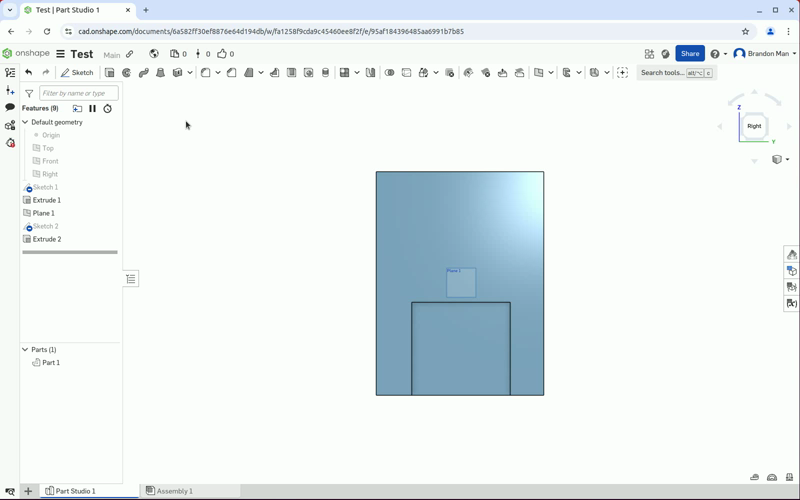
key(shift+h)
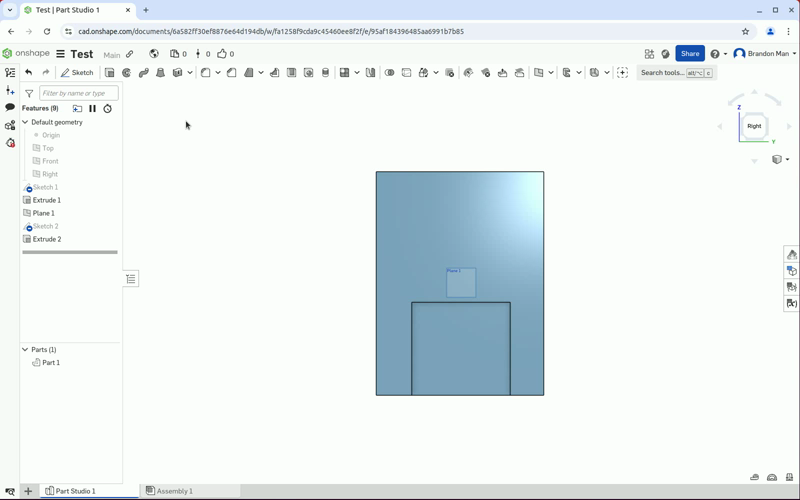
key(shift+h)
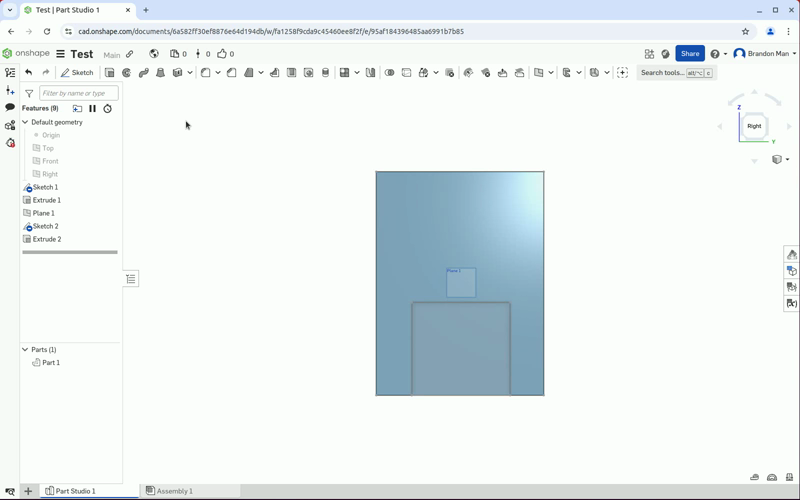
key(shift+7)
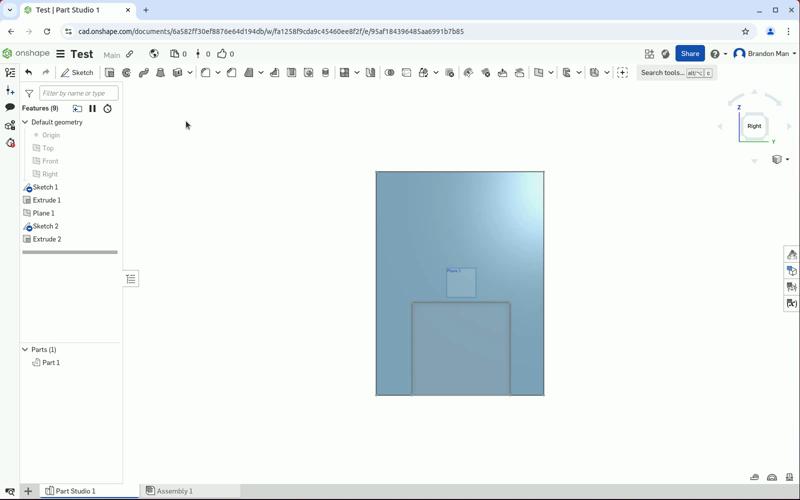
key(right, 2)
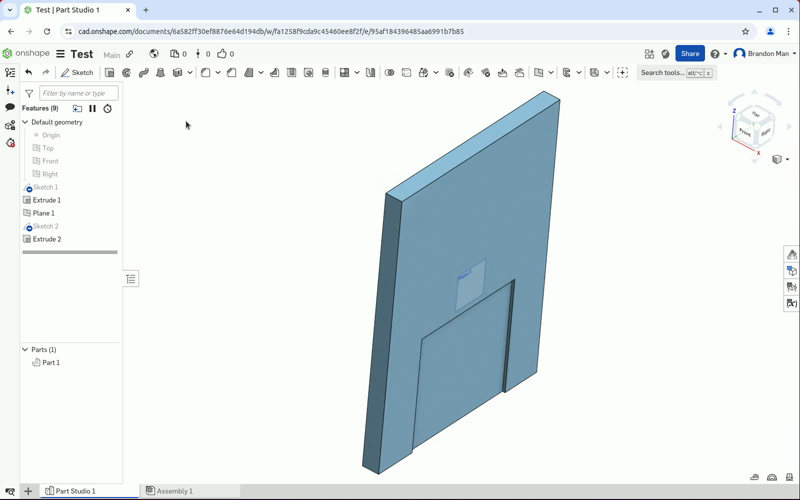
key(down, 2)
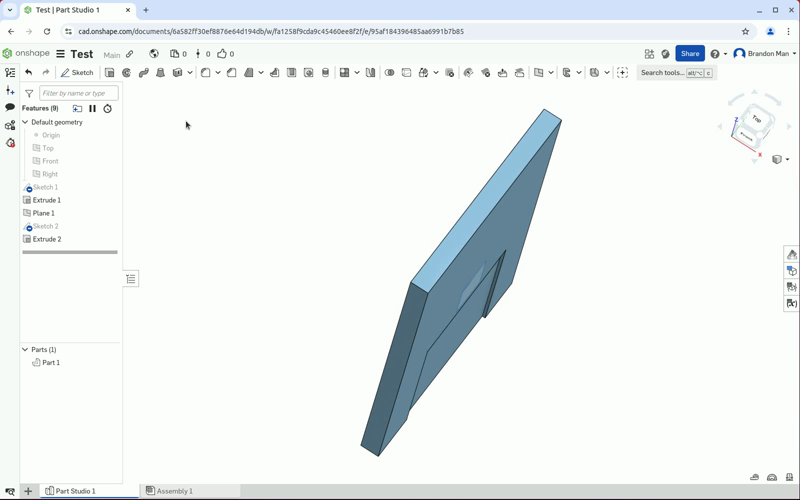
key(up, 2)
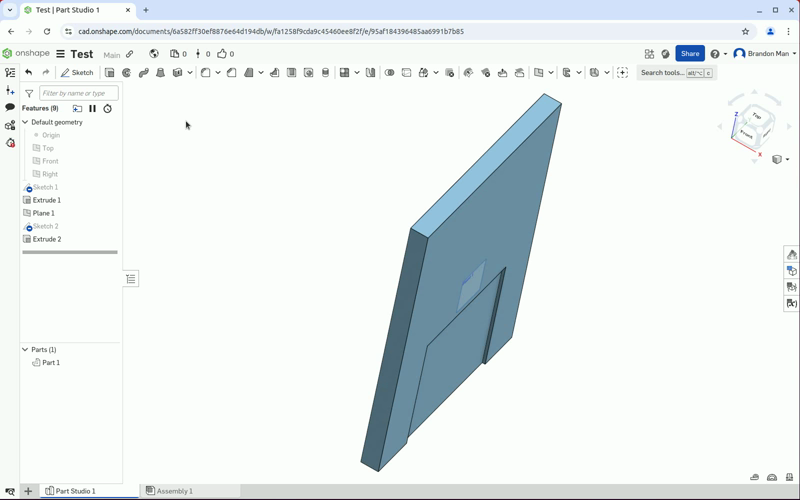
key(left, 2)
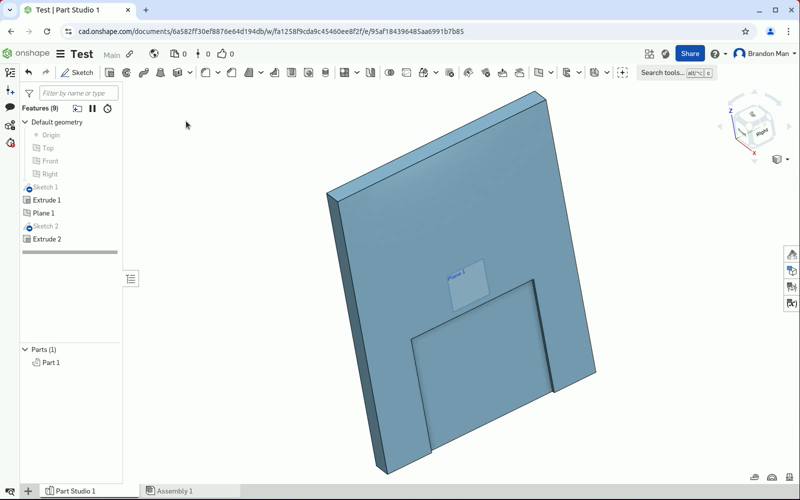
mouse_move(73, 189)
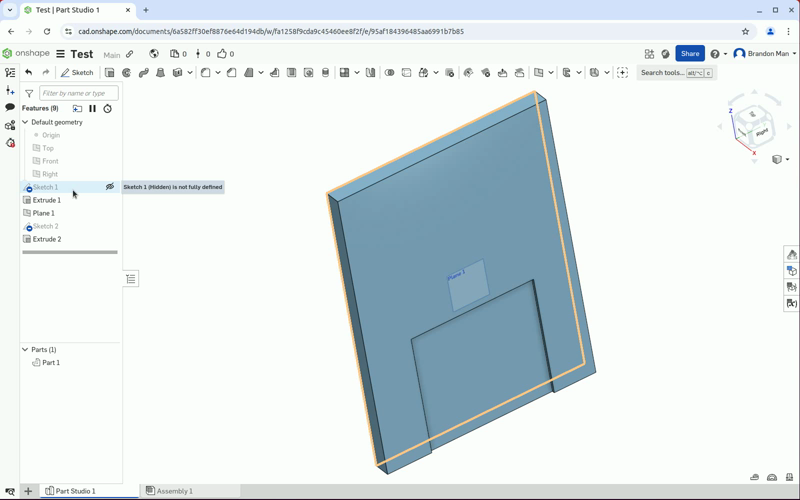
click(73, 189)